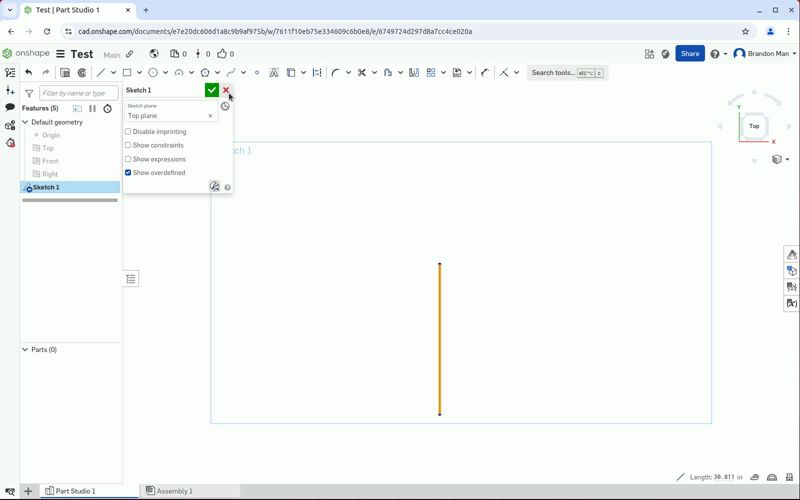
key(shift+h)
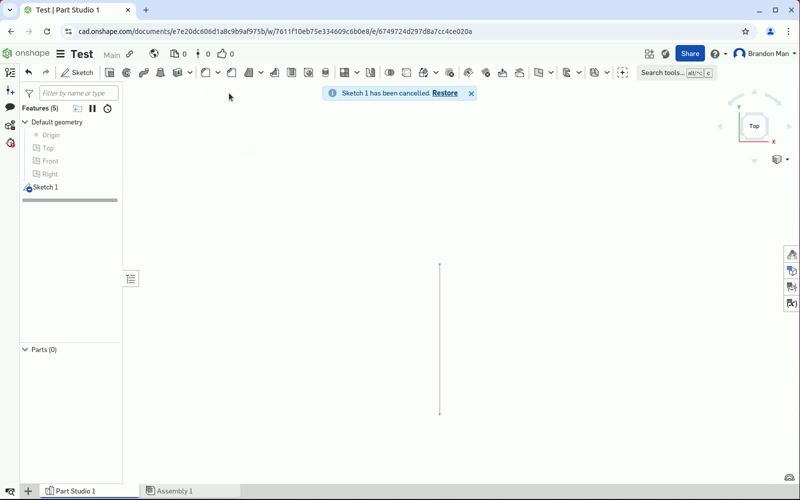
key(shift+s)
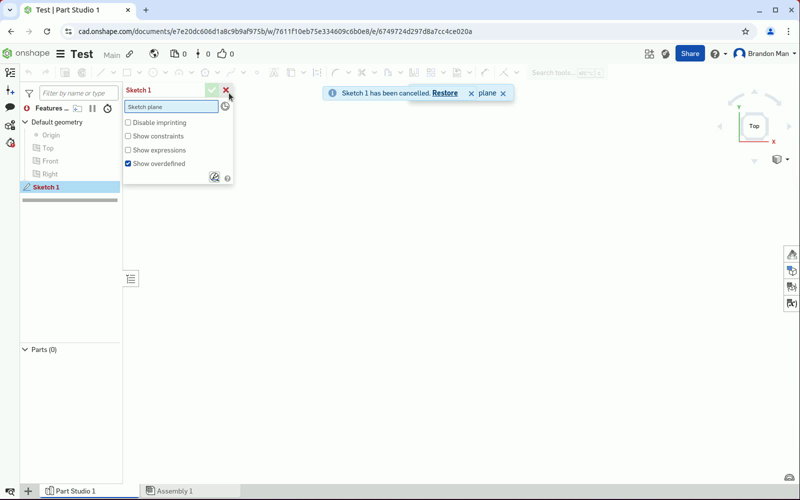
mouse_move(73, 150)
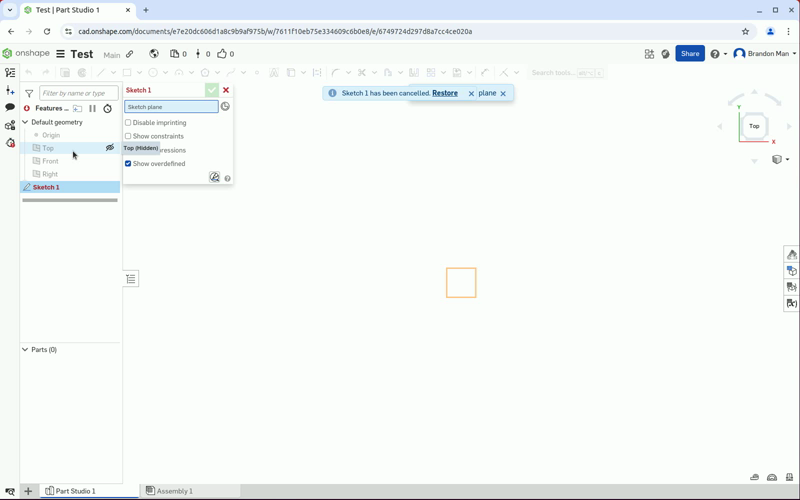
click(73, 150)
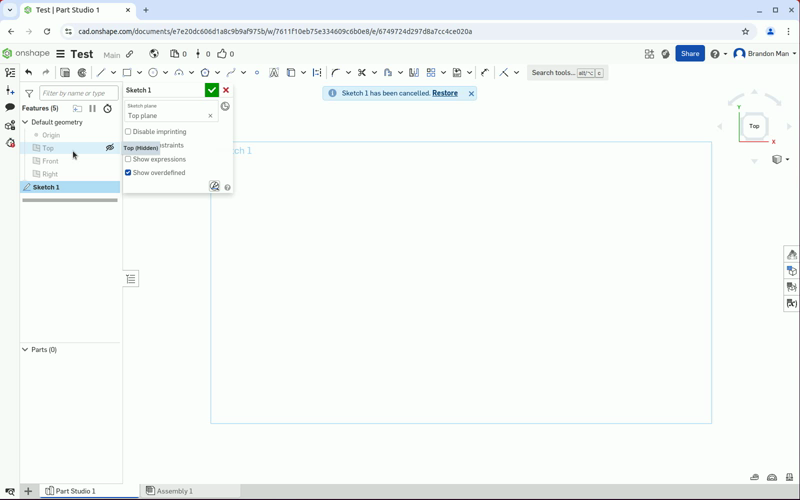
mouse_move(73, 352)
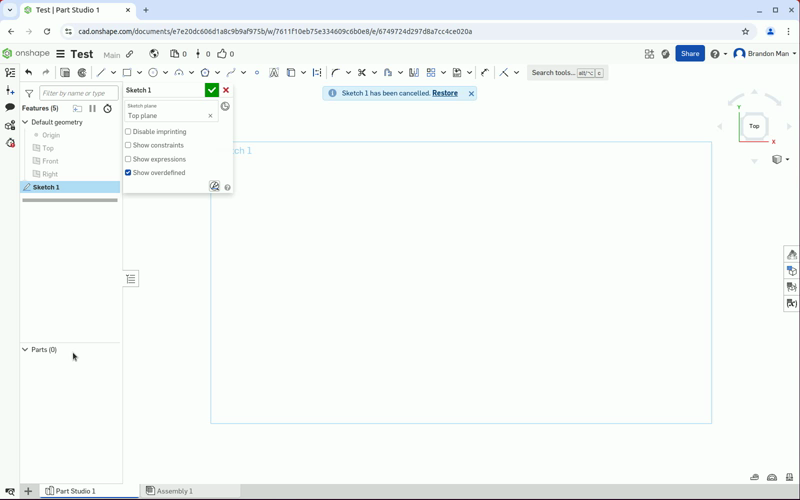
key(y)
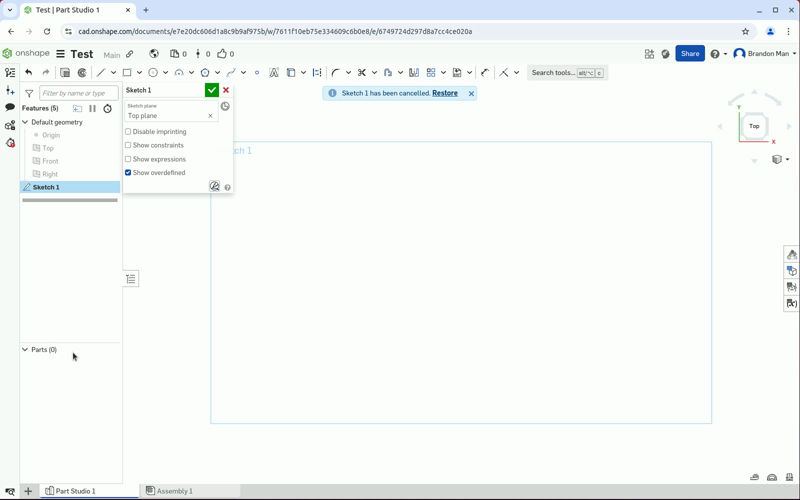
key(l)
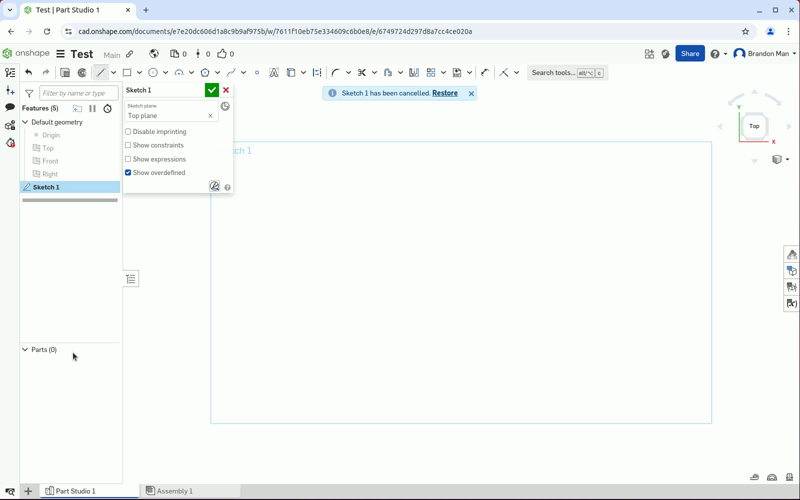
key_down(shift)
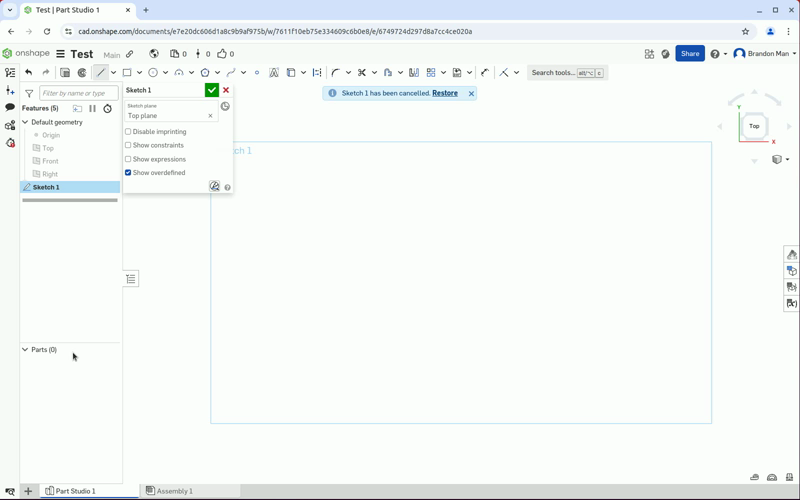
mouse_move(388, 387)
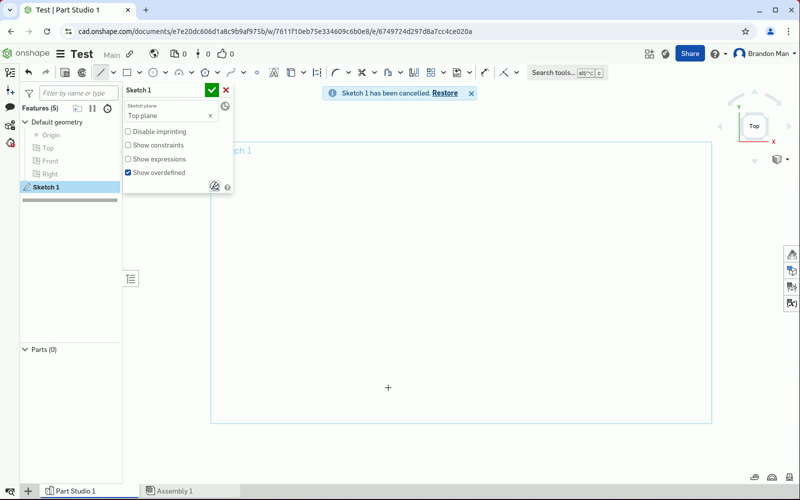
click(388, 387)
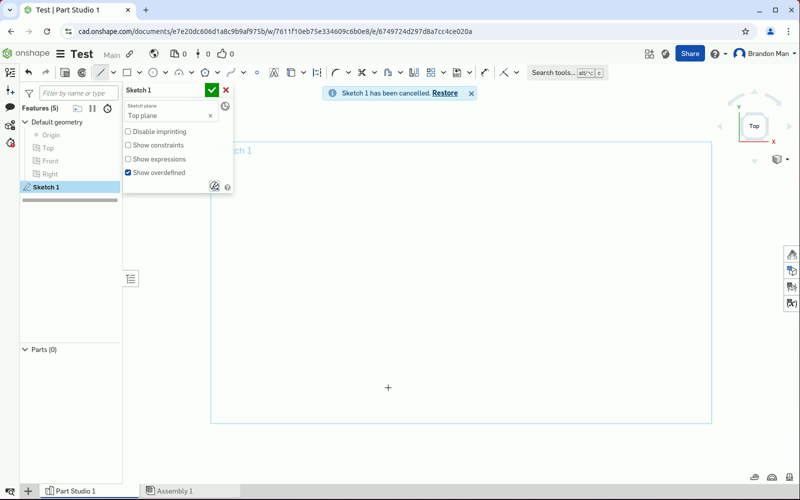
key_up(shift)
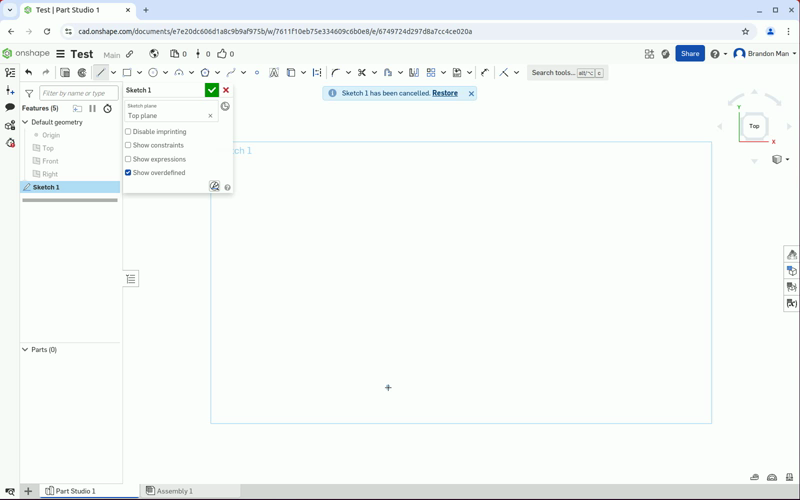
key_down(shift)
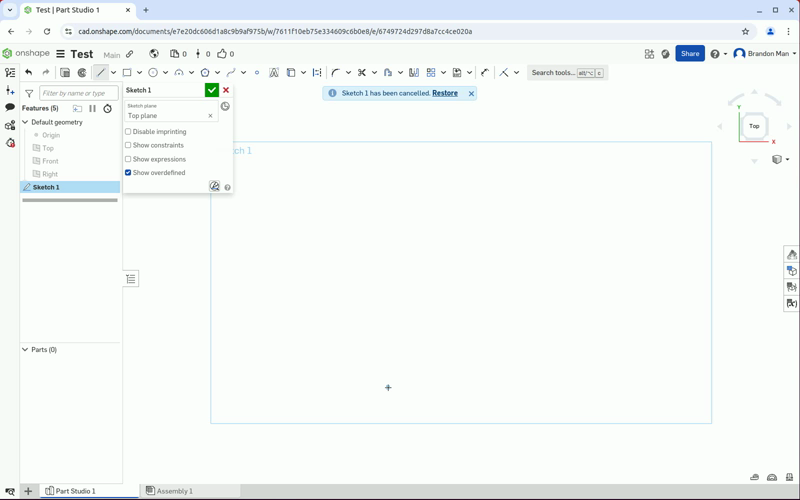
mouse_move(532, 387)
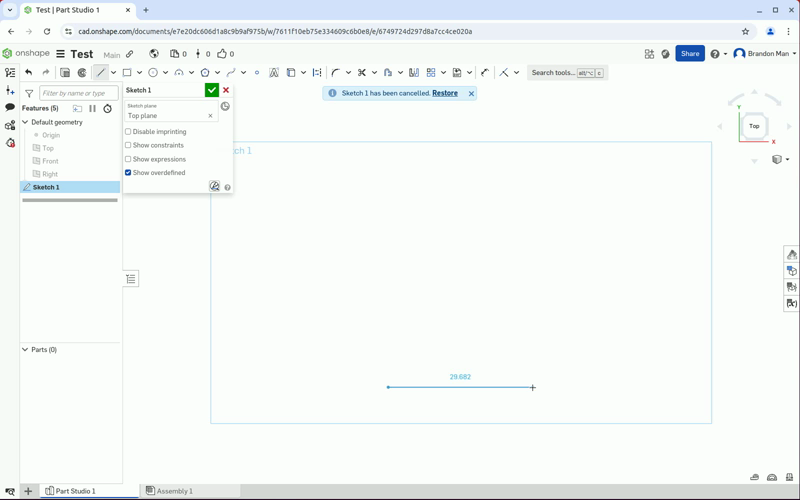
click(532, 387)
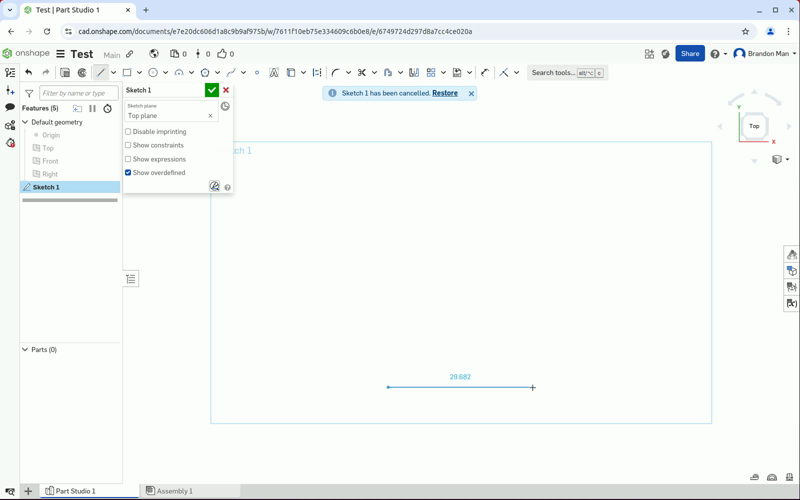
key_up(shift)
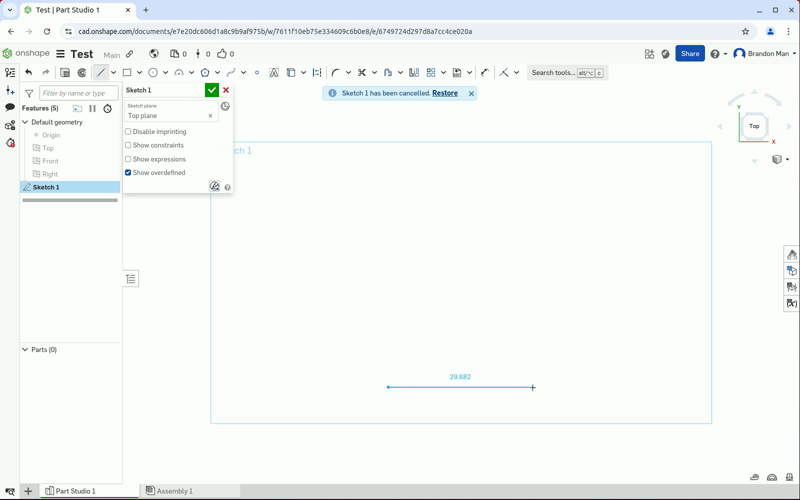
key_down(shift)
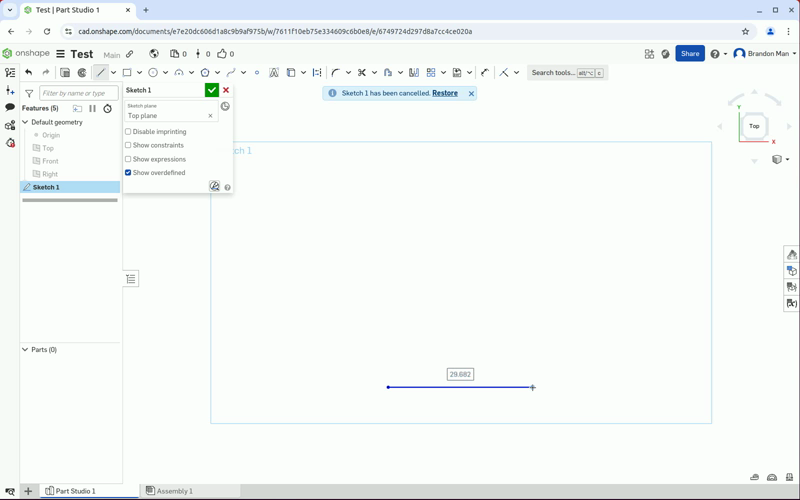
mouse_move(532, 179)
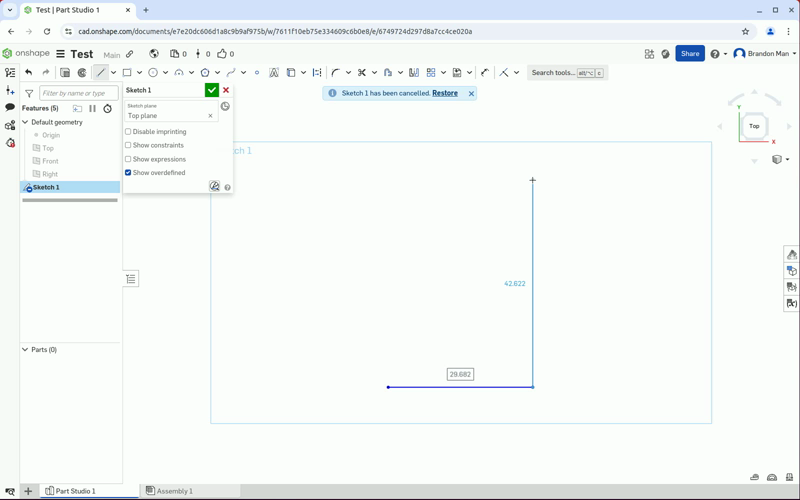
click(532, 179)
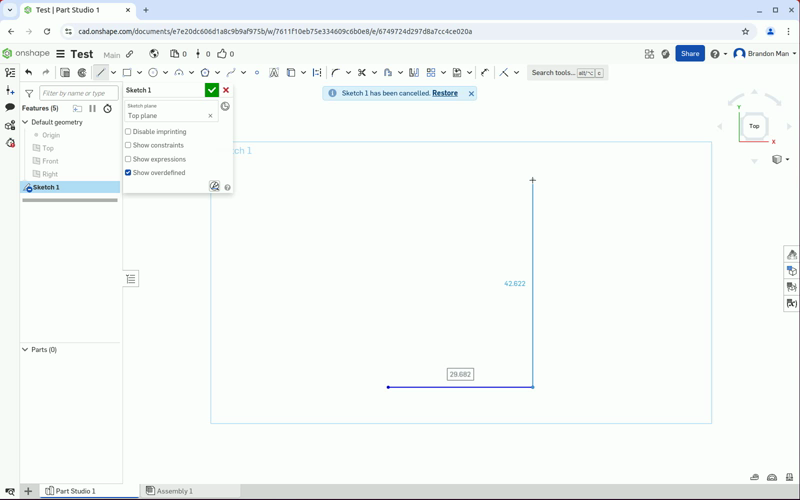
key_up(shift)
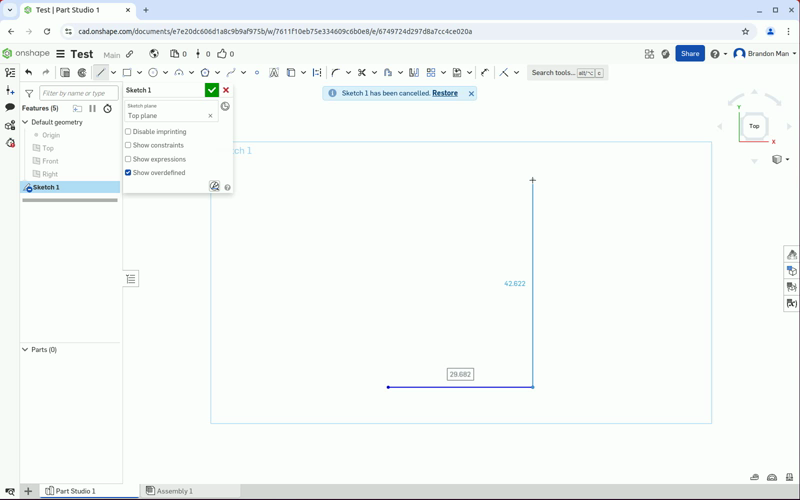
key_down(shift)
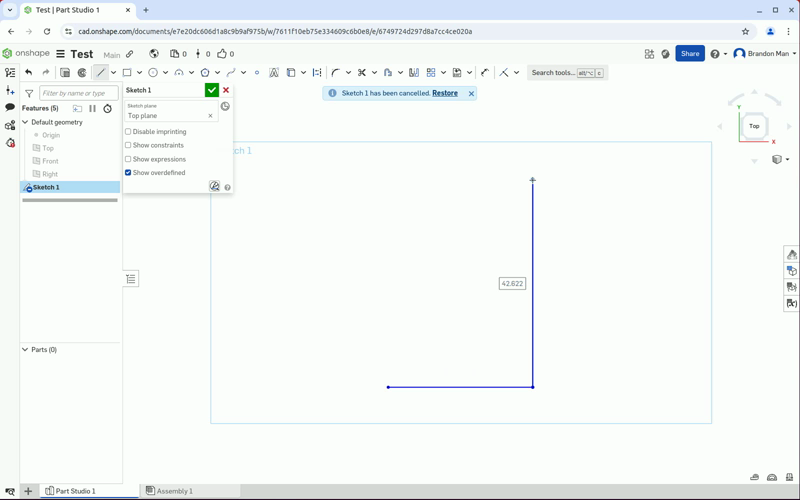
mouse_move(388, 179)
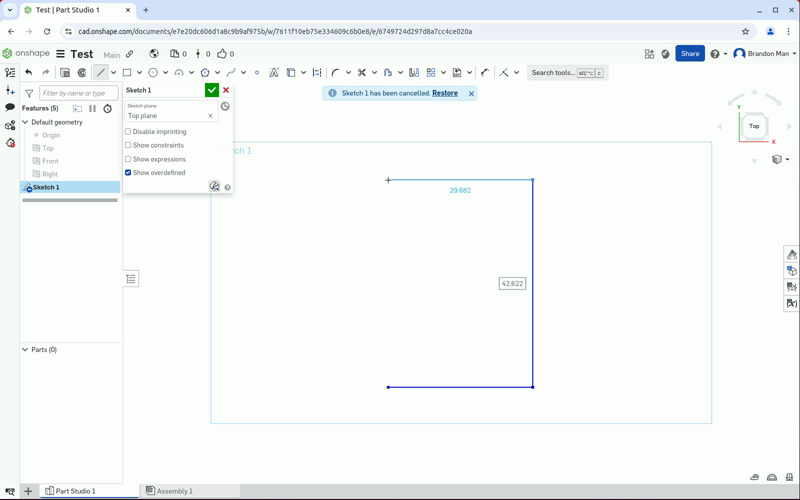
click(388, 179)
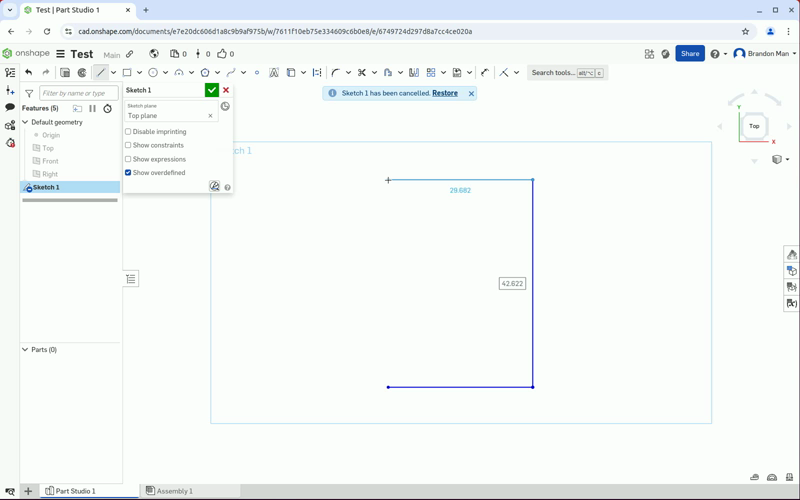
key_up(shift)
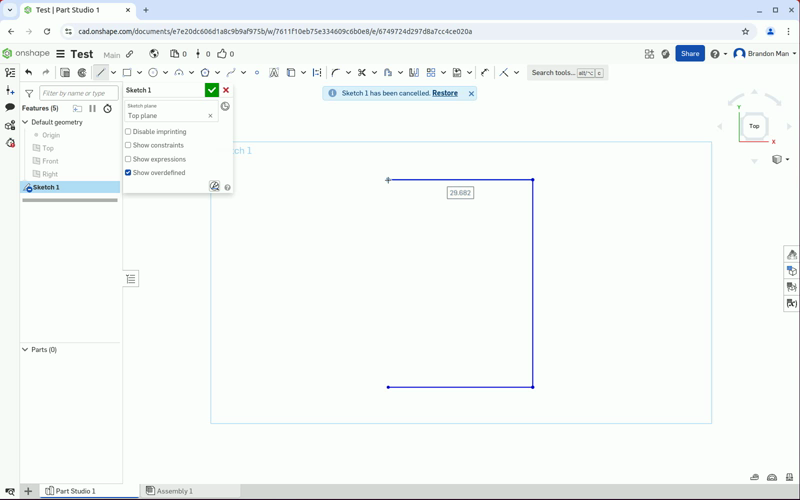
key_down(shift)
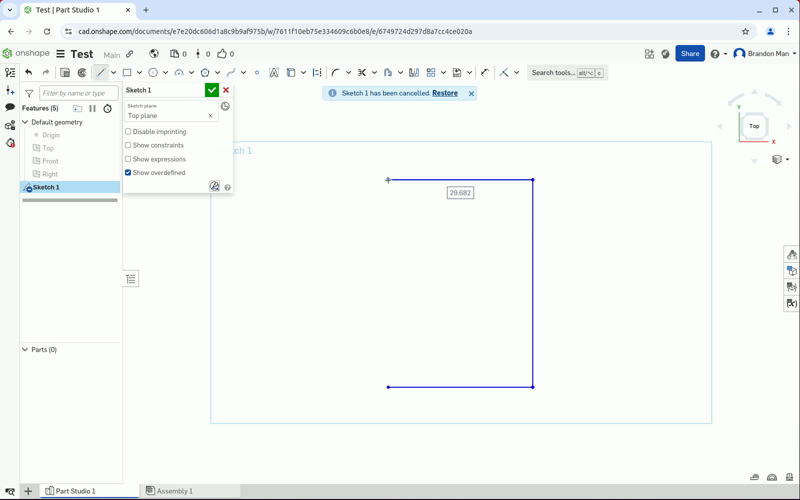
mouse_move(388, 387)
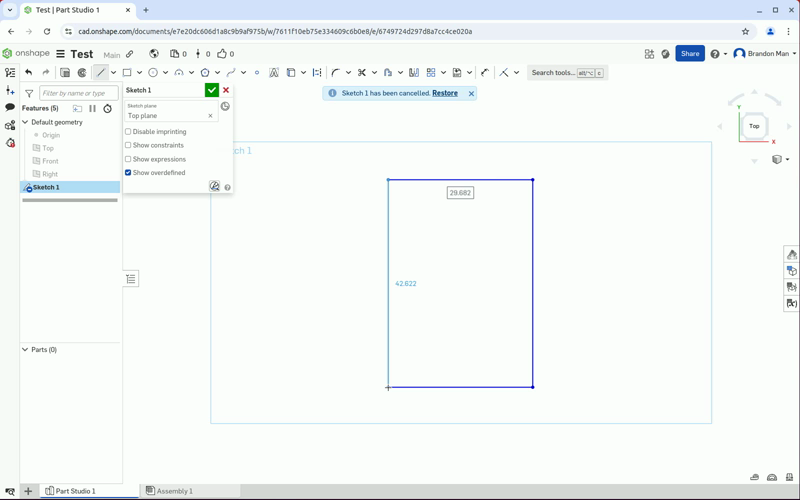
key_up(shift)
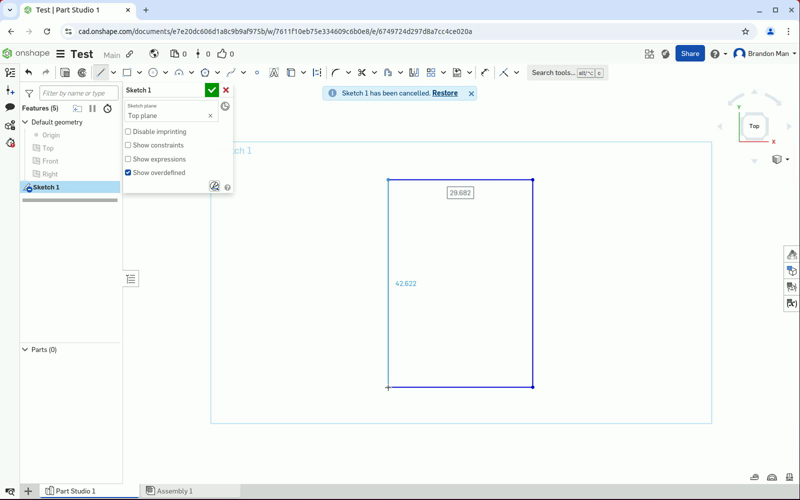
click(388, 387)
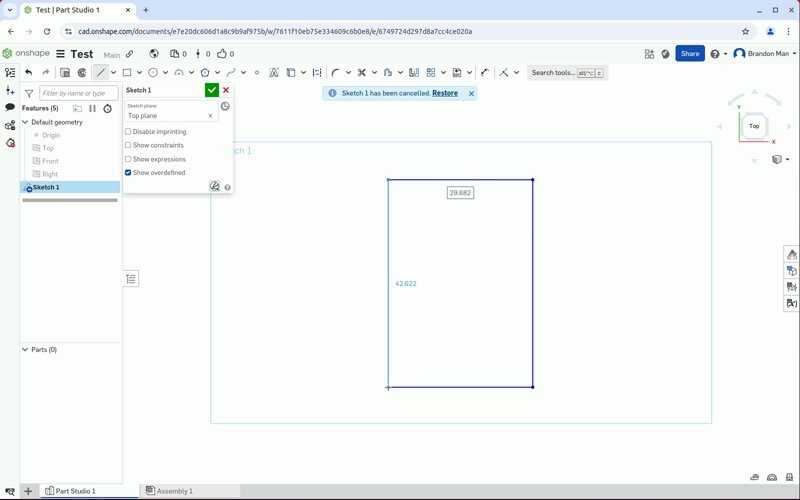
key(esc)
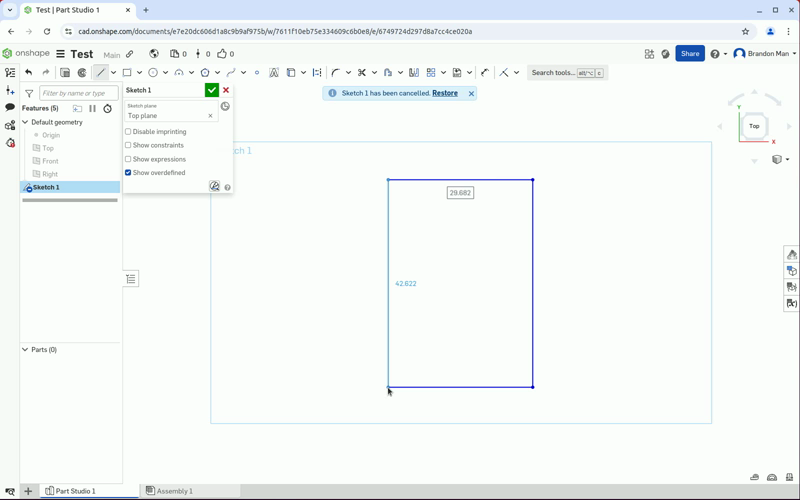
mouse_move(468, 366)
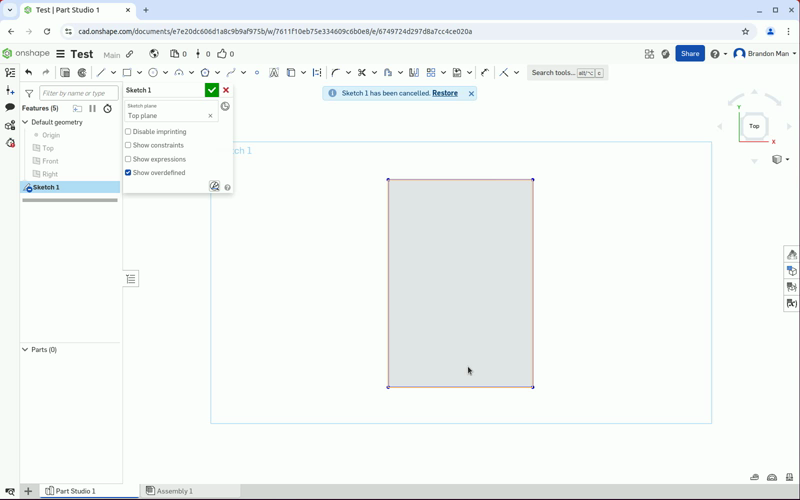
click(468, 366)
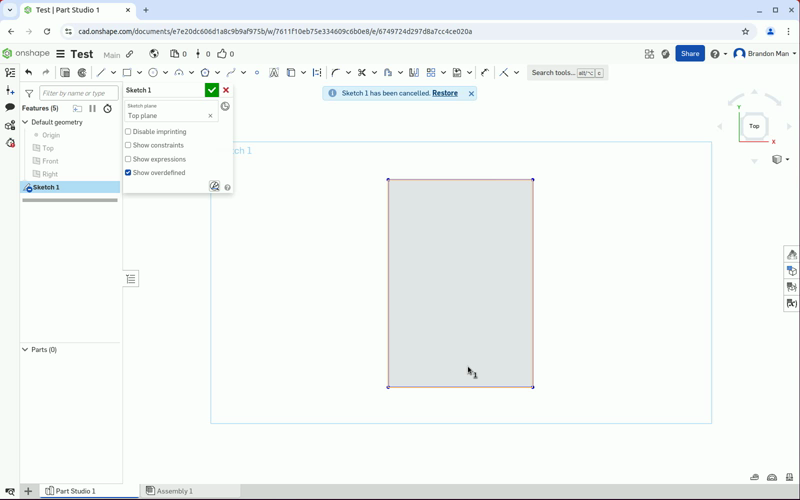
mouse_move(73, 352)
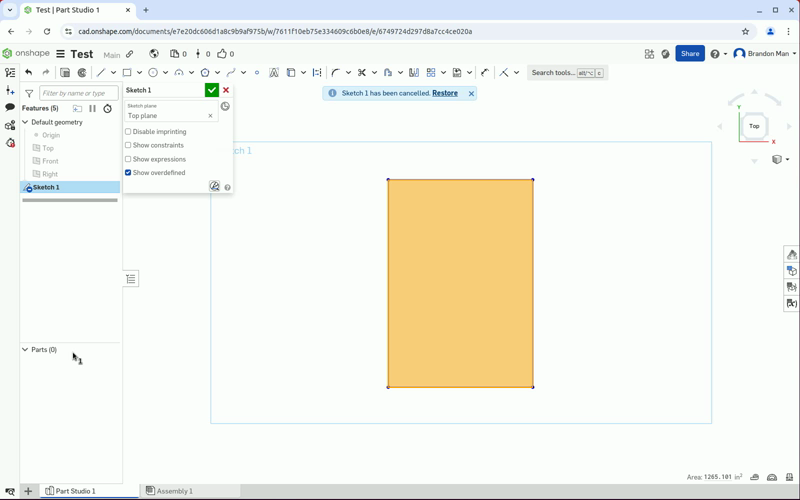
key(shift+y)
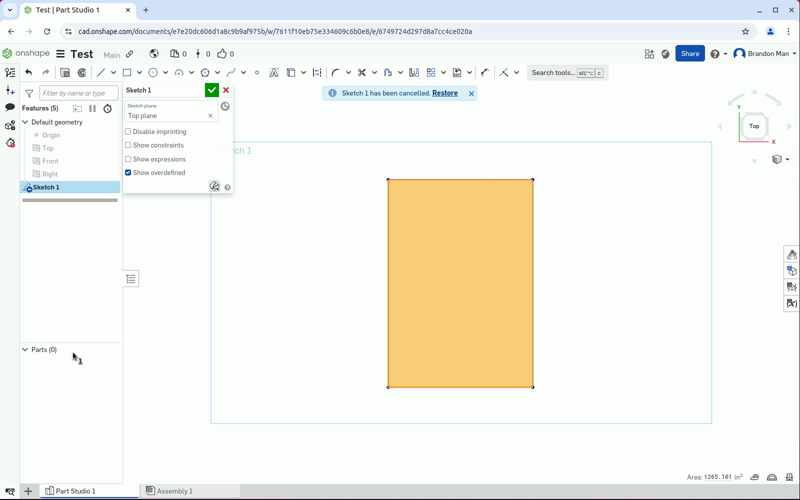
key(shift+e)
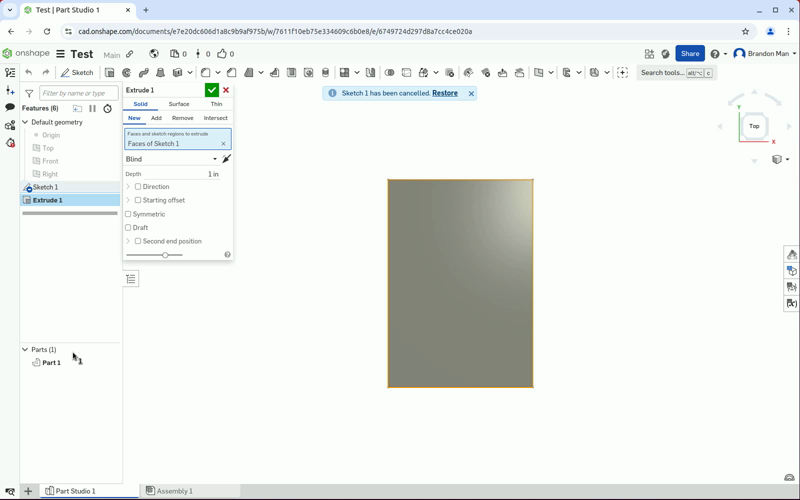
mouse_move(143, 106)
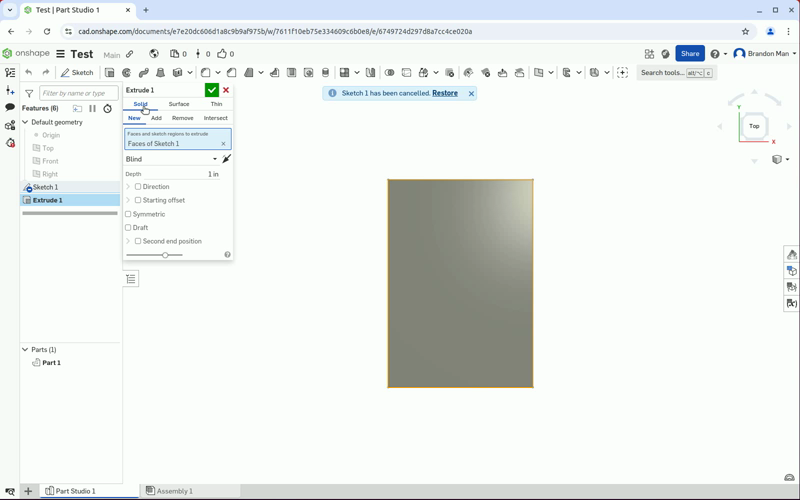
click(143, 106)
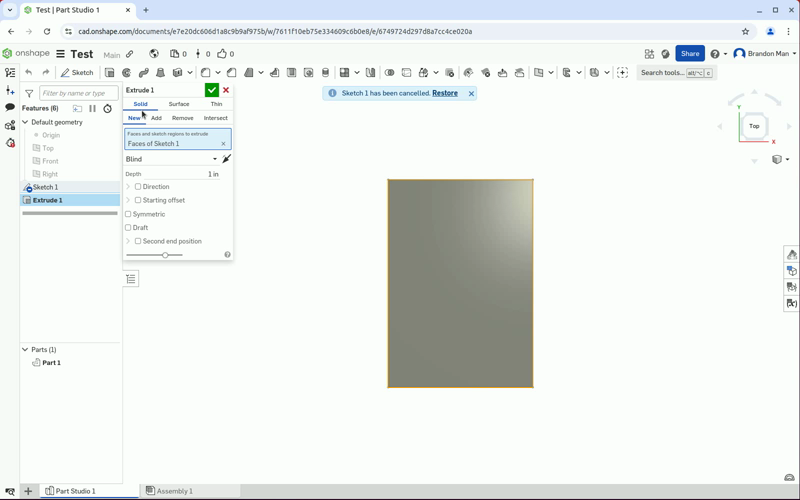
mouse_move(137, 120)
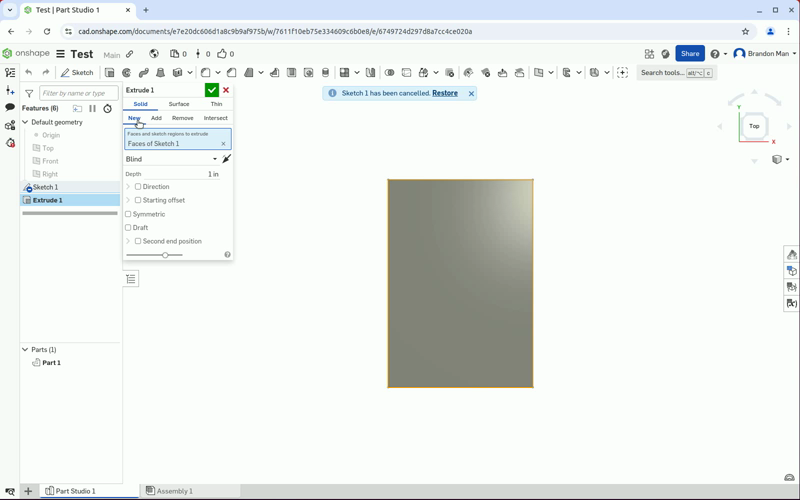
click(137, 120)
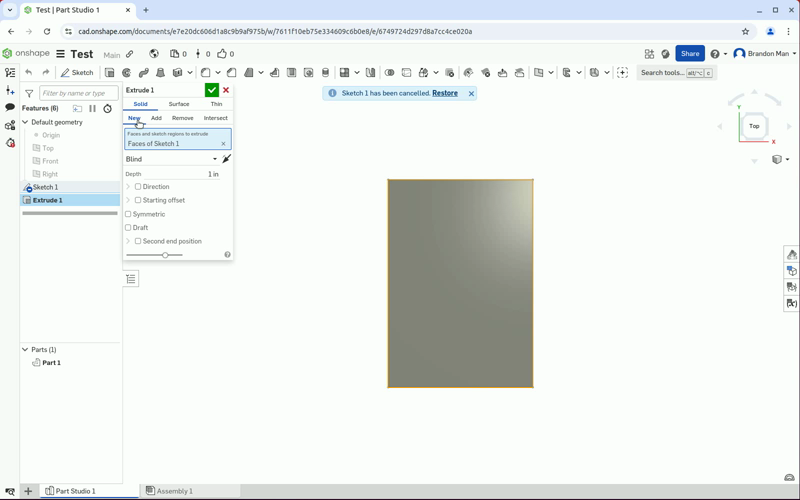
key(tab, 4)
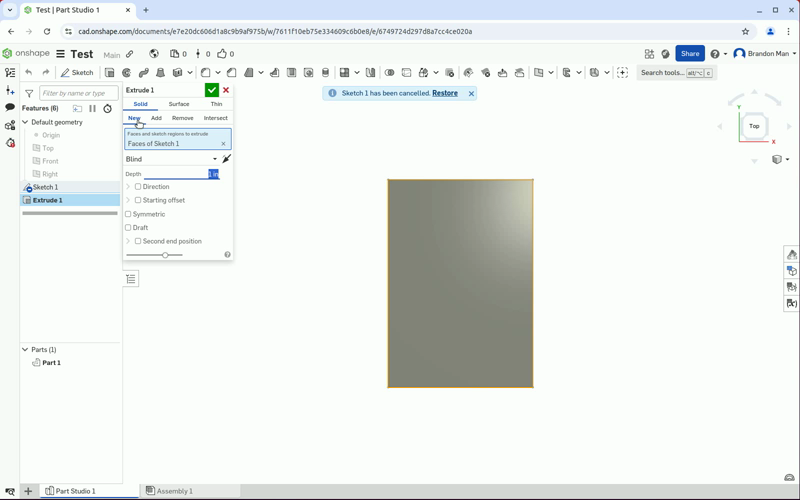
text(23.108)
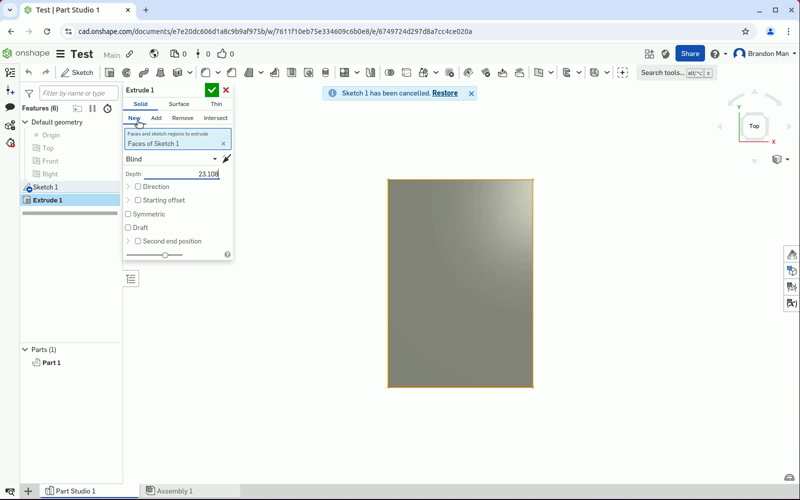
key(enter)
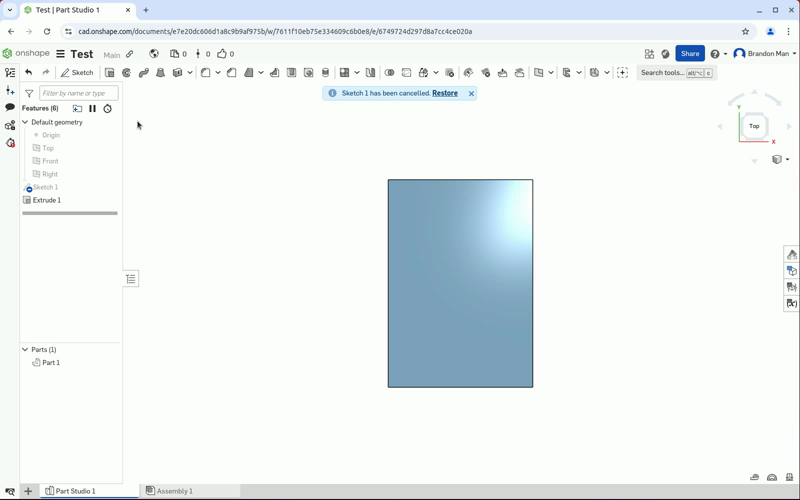
key(shift+h)
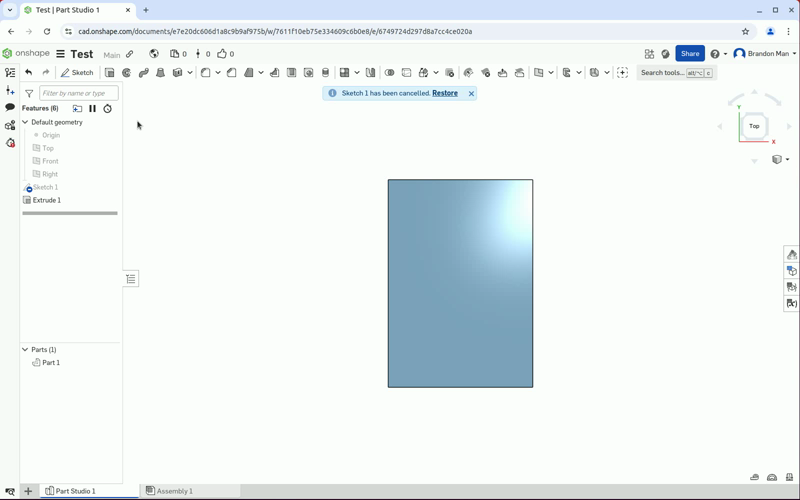
key(shift+h)
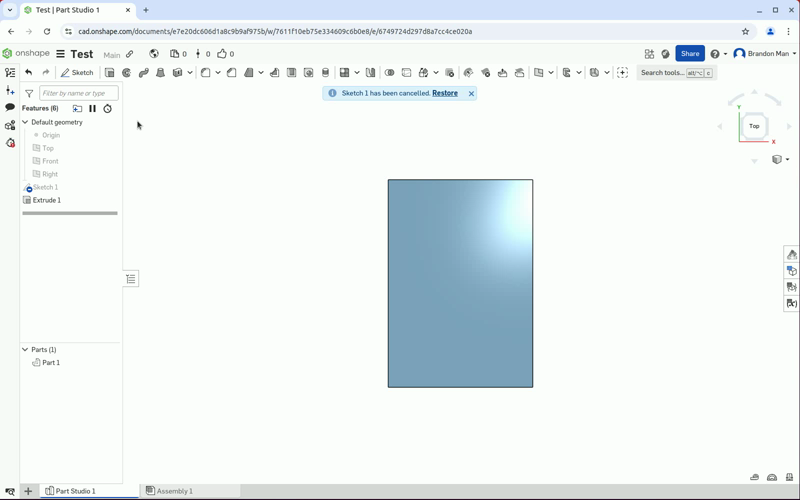
mouse_move(73, 189)
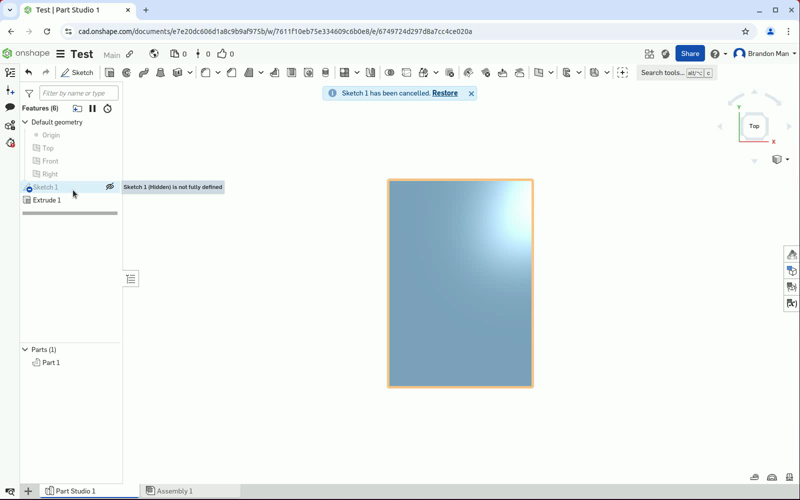
click(73, 189)
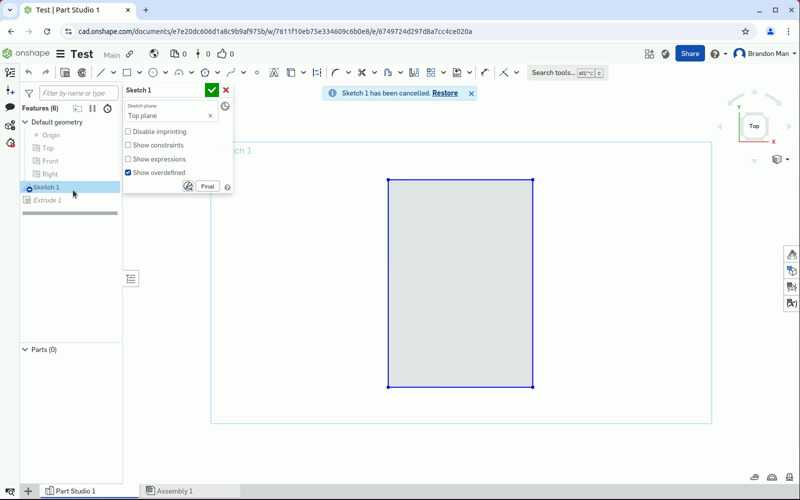
mouse_move(229, 92)
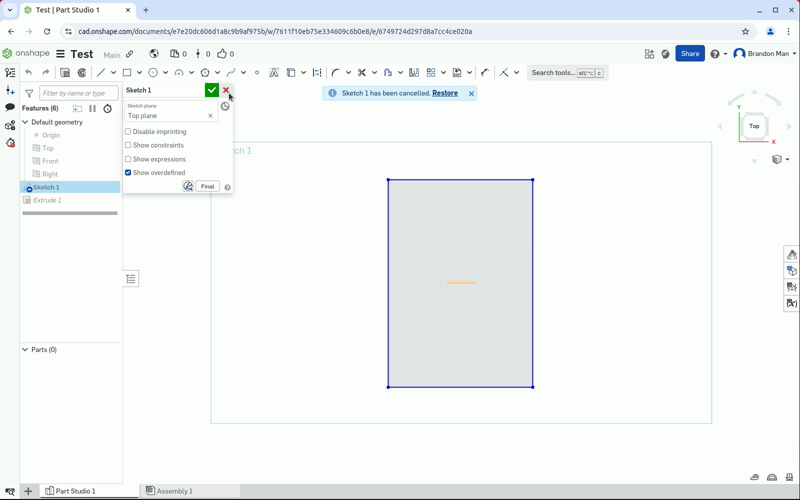
click(229, 92)
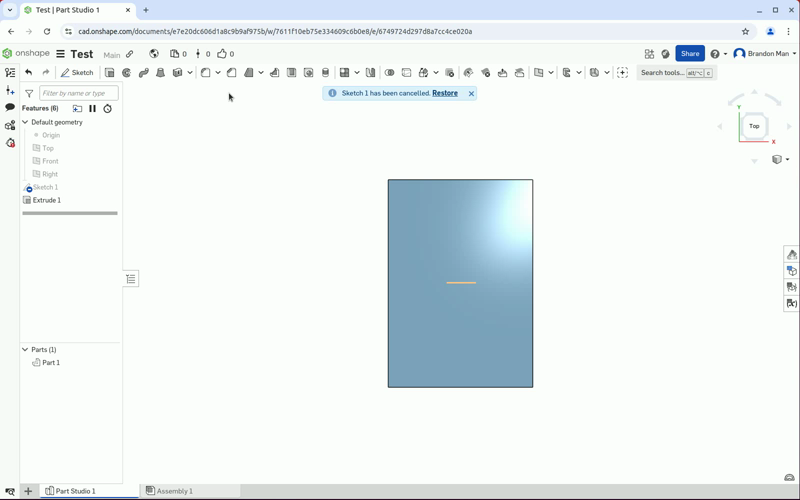
mouse_move(541, 75)
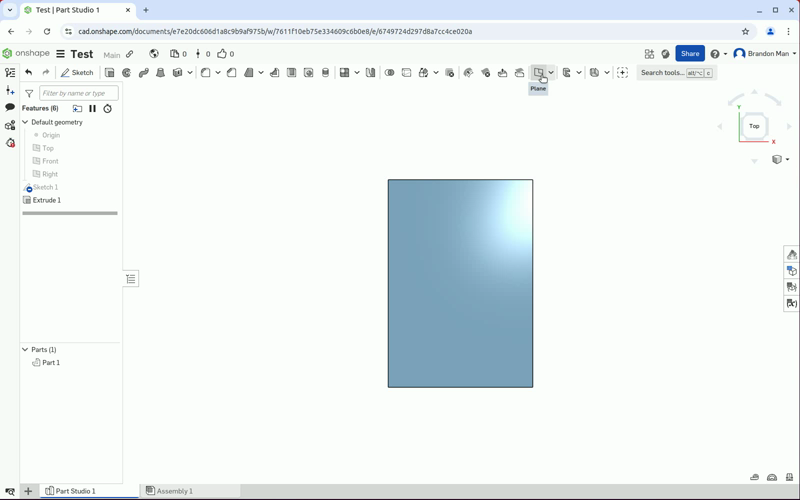
click(541, 75)
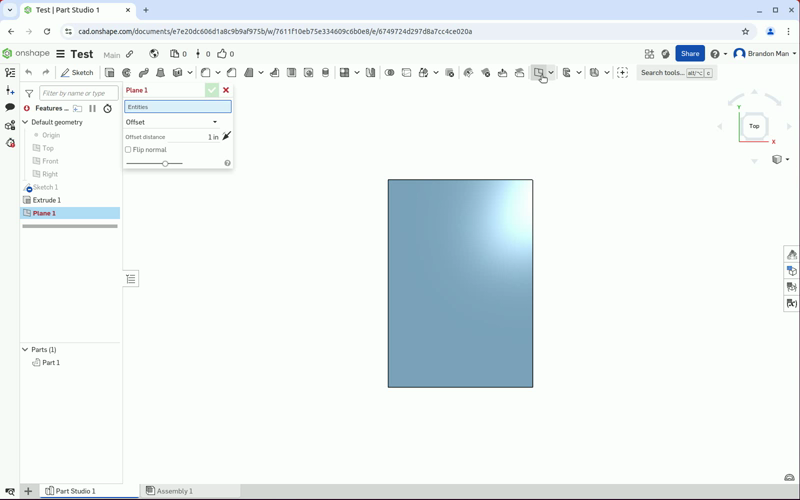
mouse_move(73, 150)
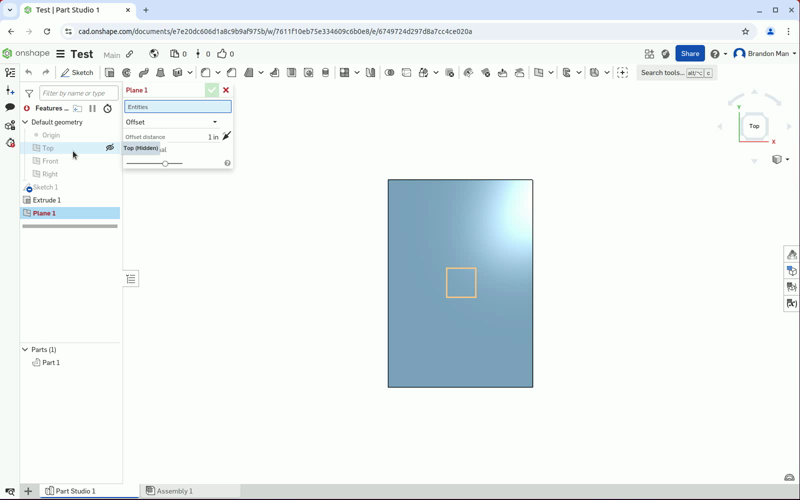
click(73, 150)
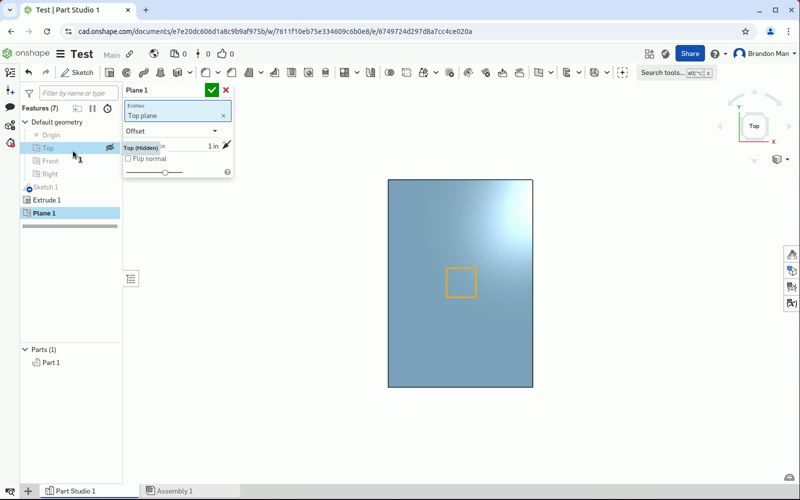
key(tab, 2)
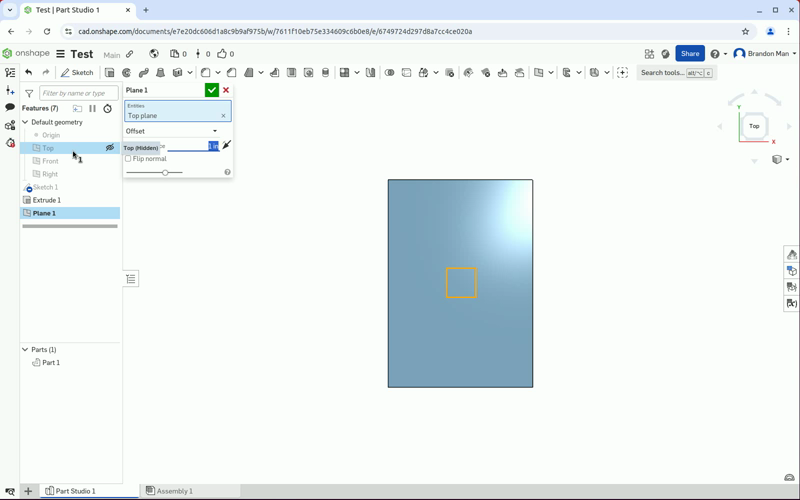
text(23.108)
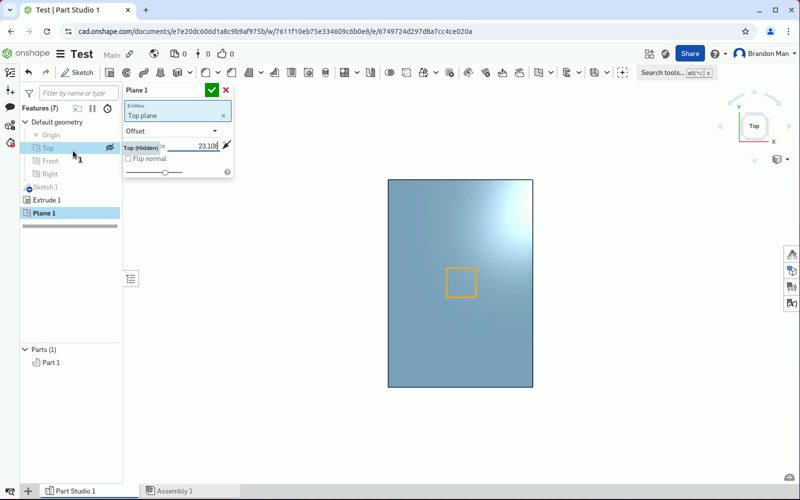
key(enter, 2)
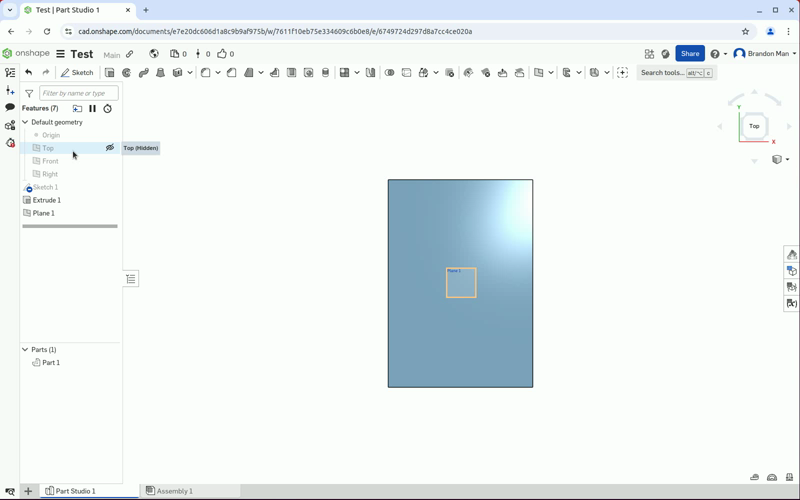
key(shift+s)
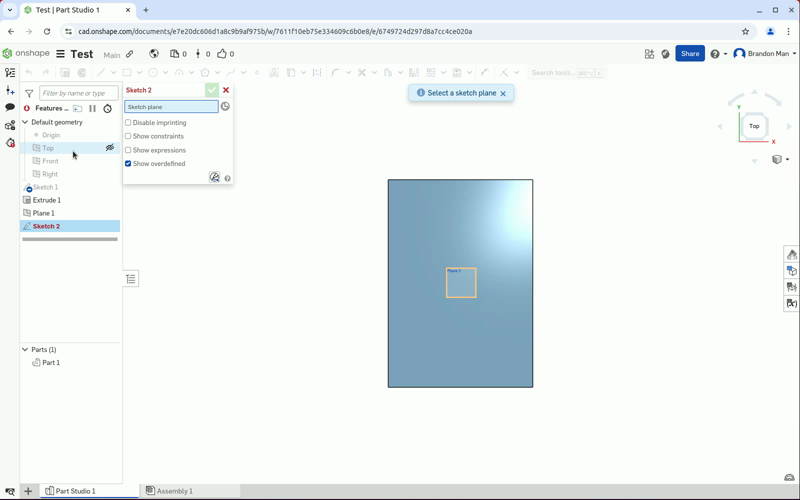
mouse_move(73, 215)
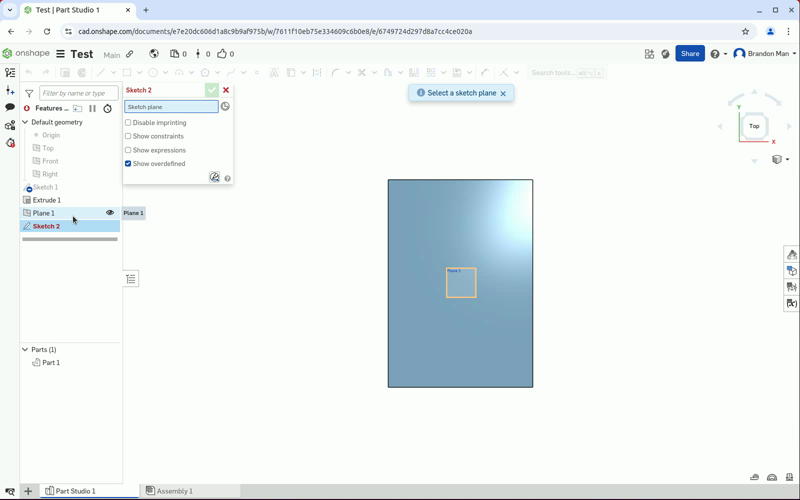
click(73, 215)
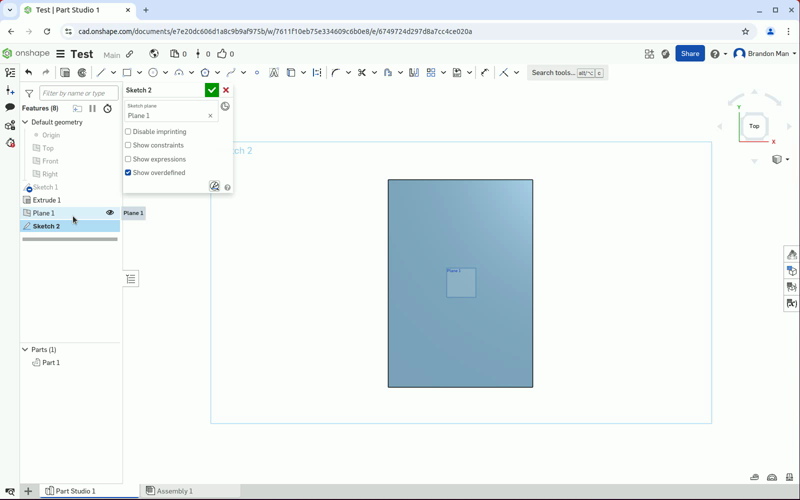
mouse_move(73, 352)
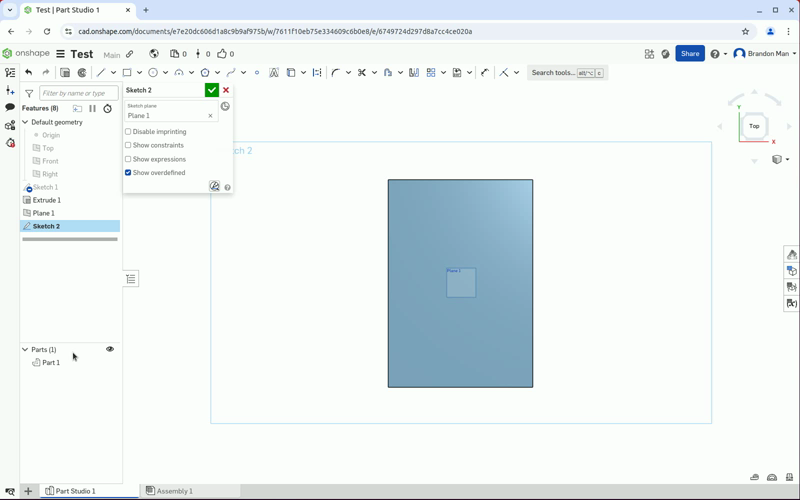
key(y)
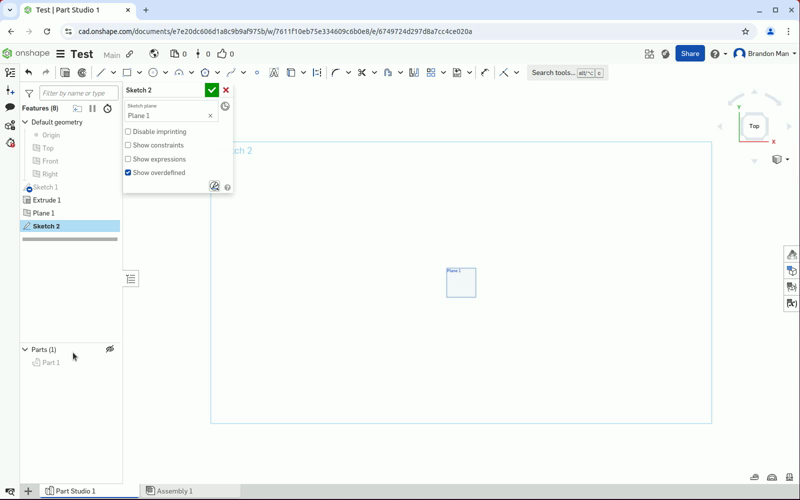
key(l)
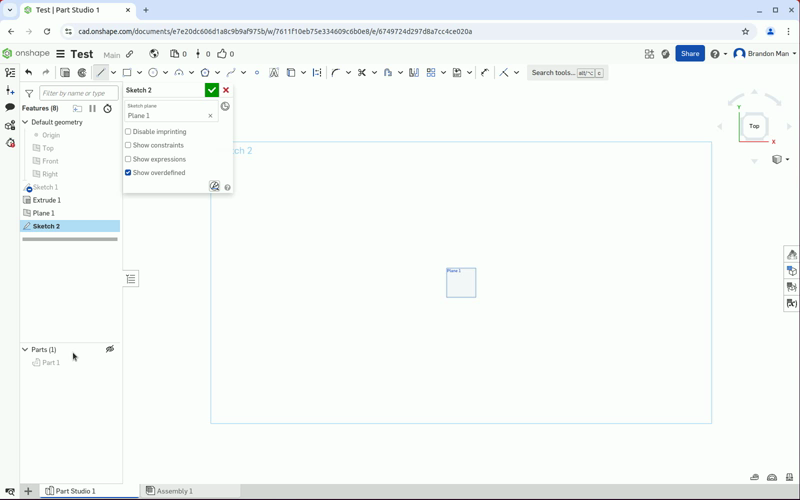
key_down(shift)
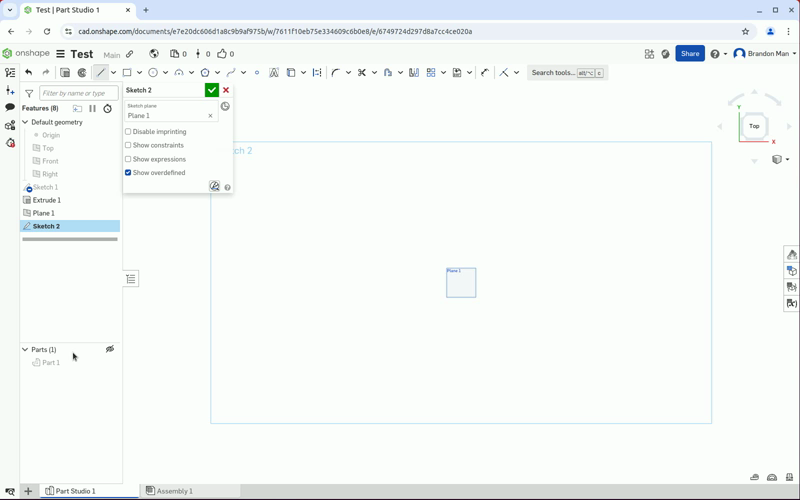
mouse_move(407, 373)
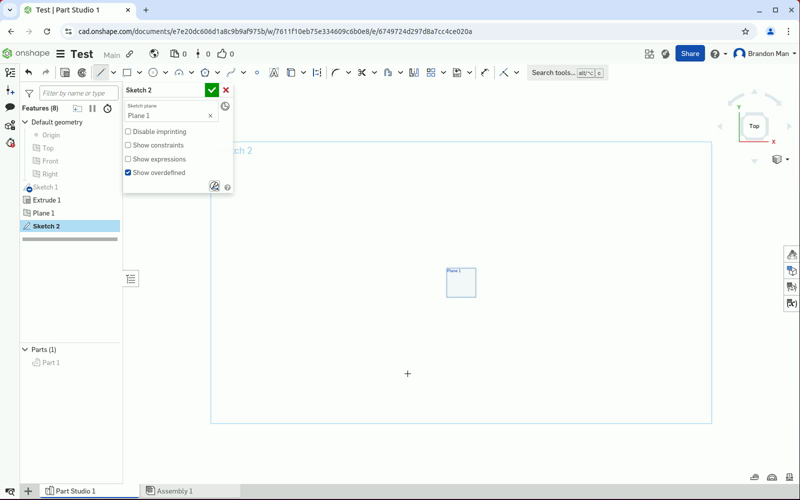
click(407, 373)
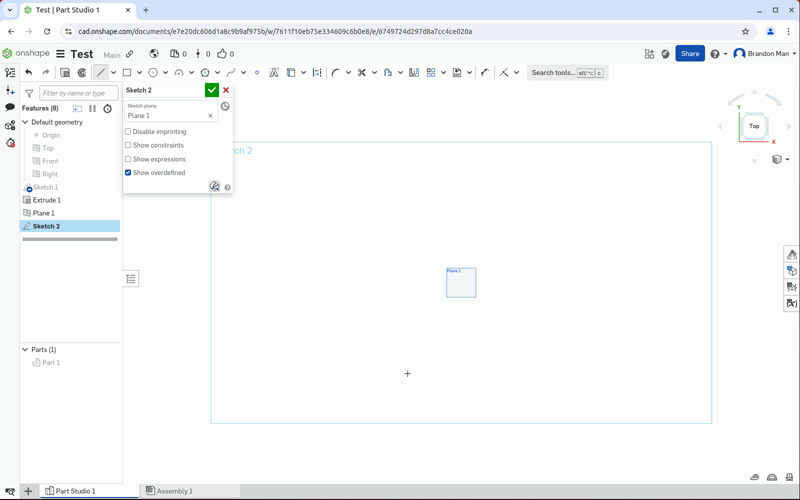
key_up(shift)
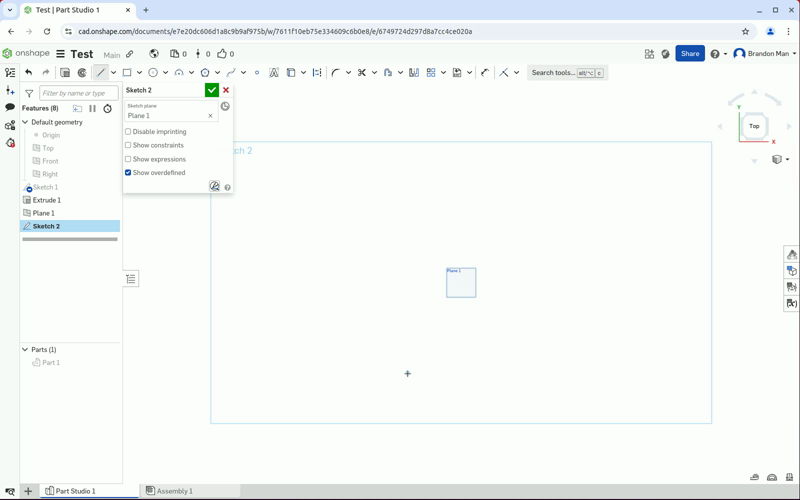
key_down(shift)
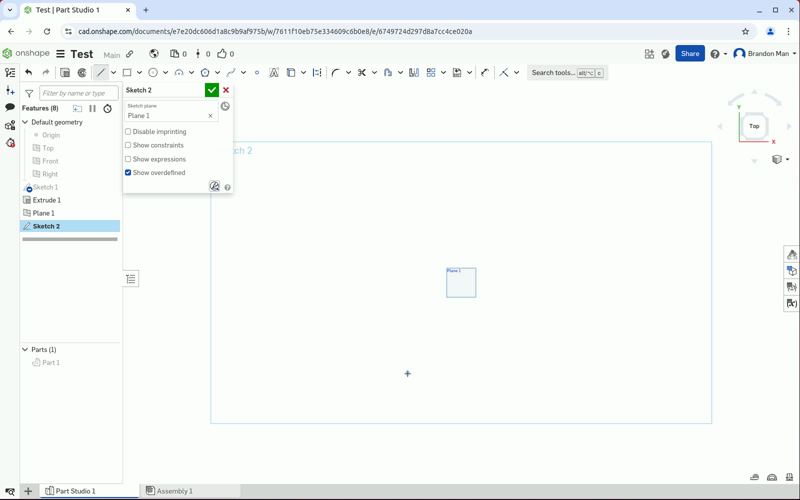
mouse_move(513, 373)
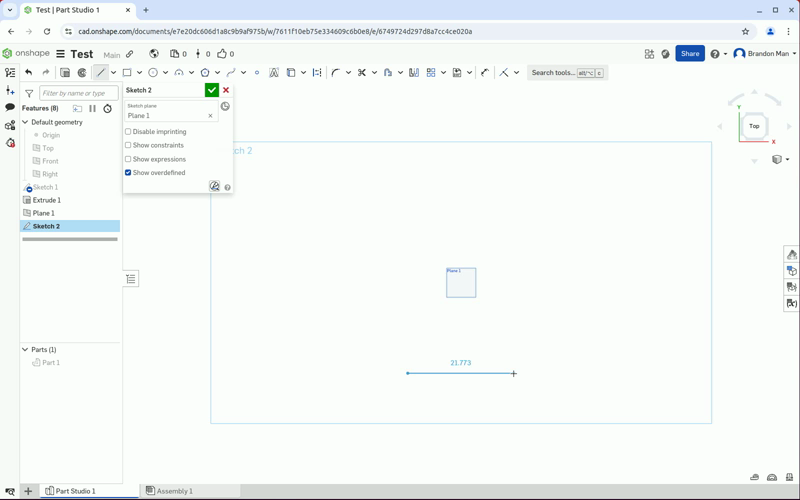
click(513, 373)
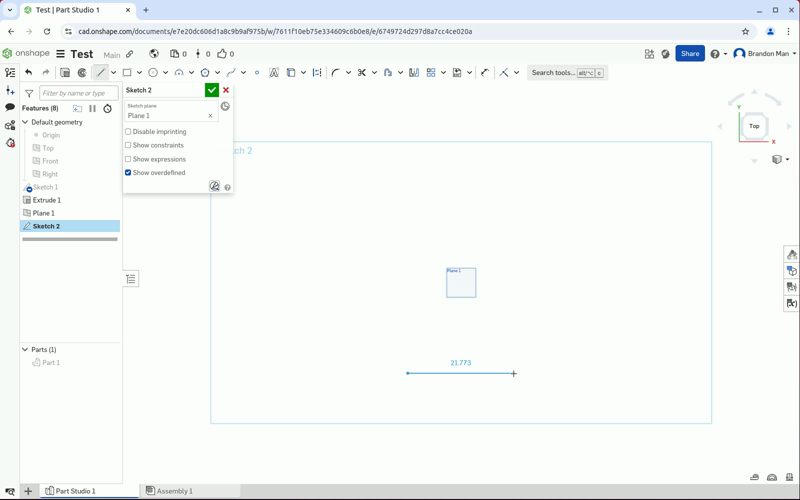
key_up(shift)
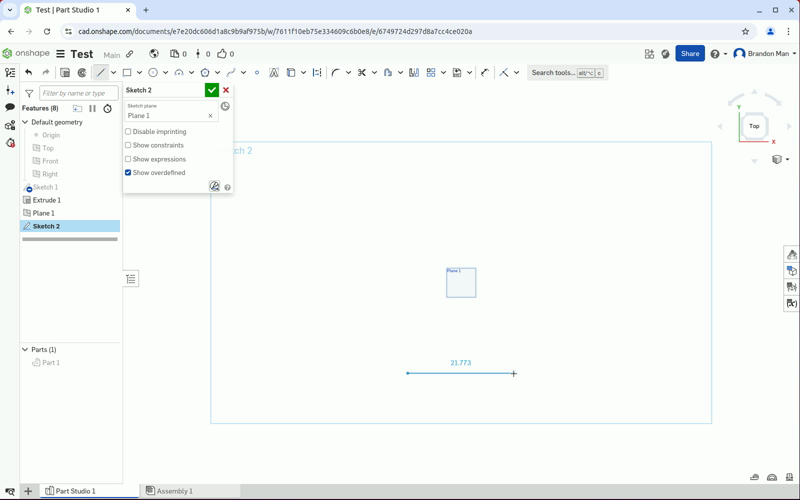
key_down(shift)
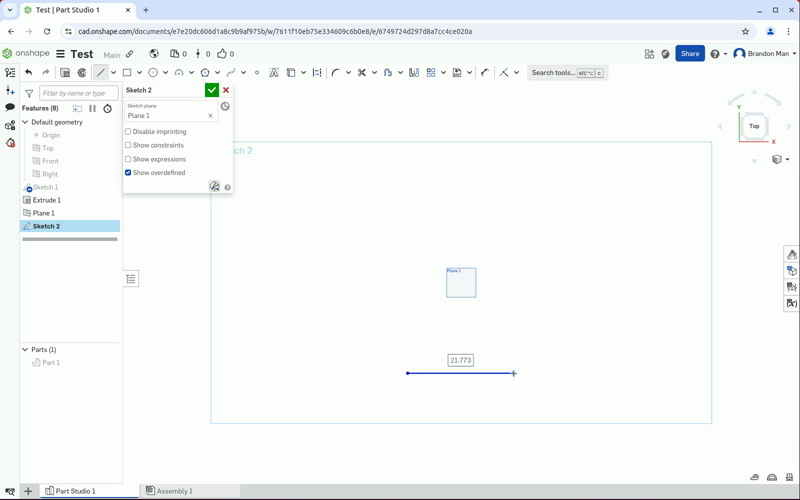
mouse_move(513, 193)
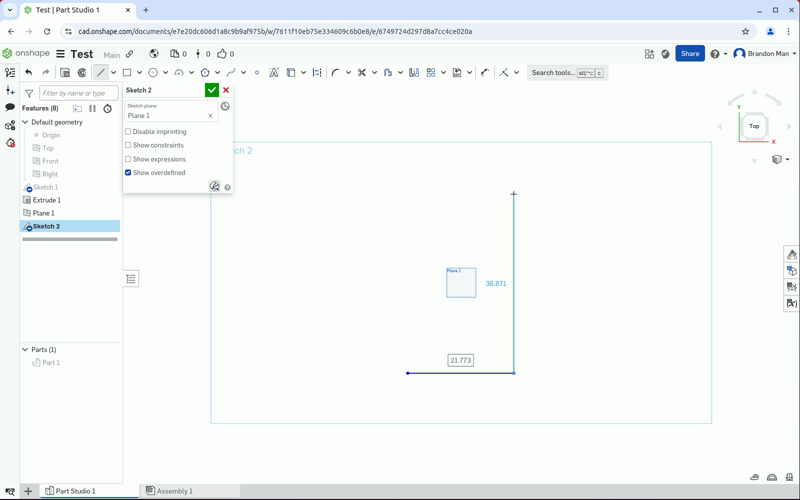
click(513, 193)
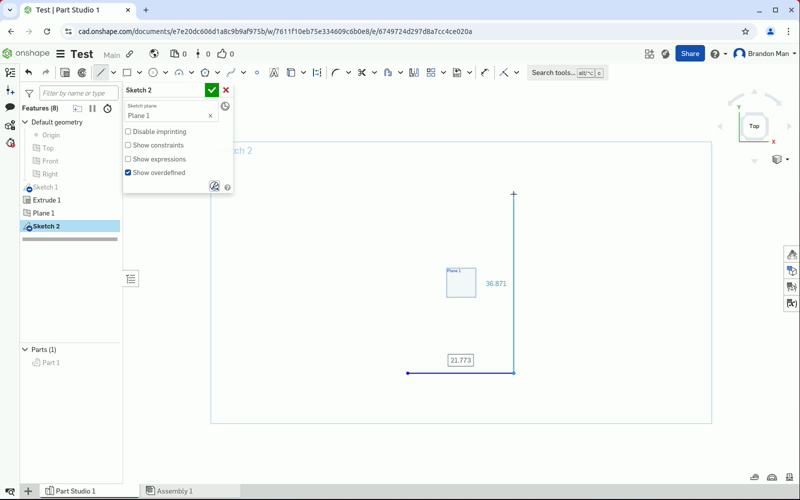
key_up(shift)
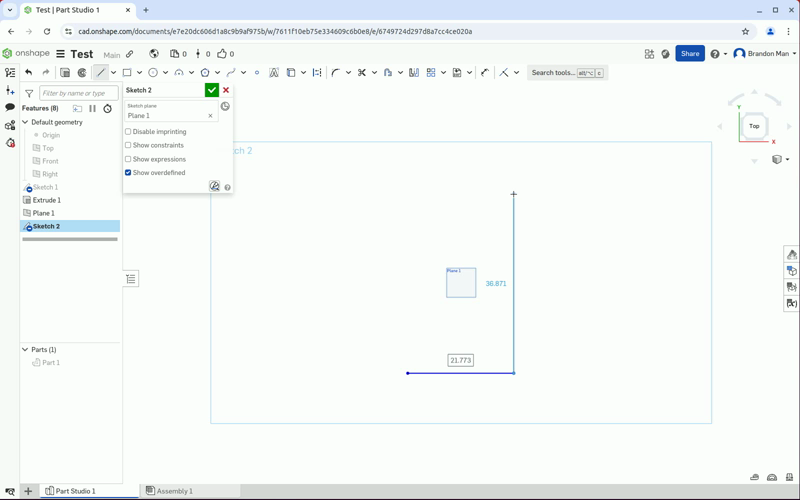
key_down(shift)
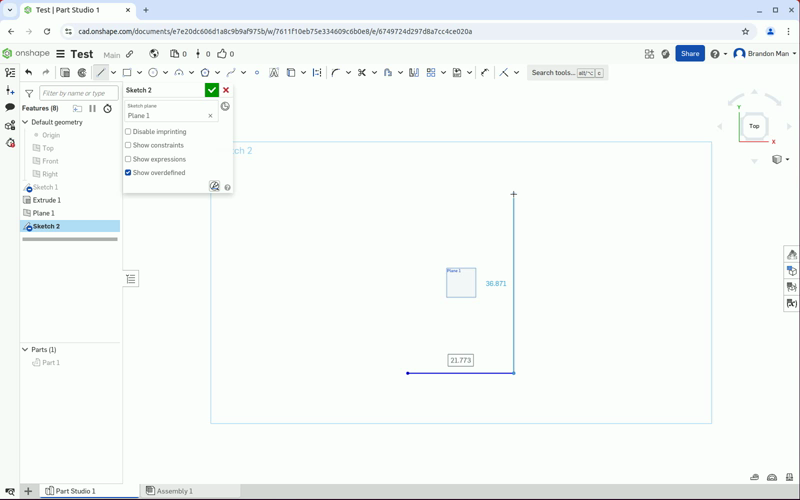
mouse_move(407, 193)
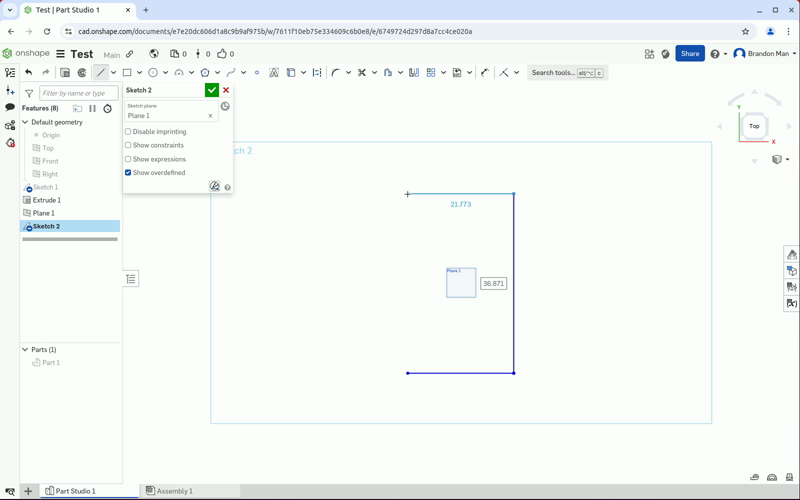
click(407, 193)
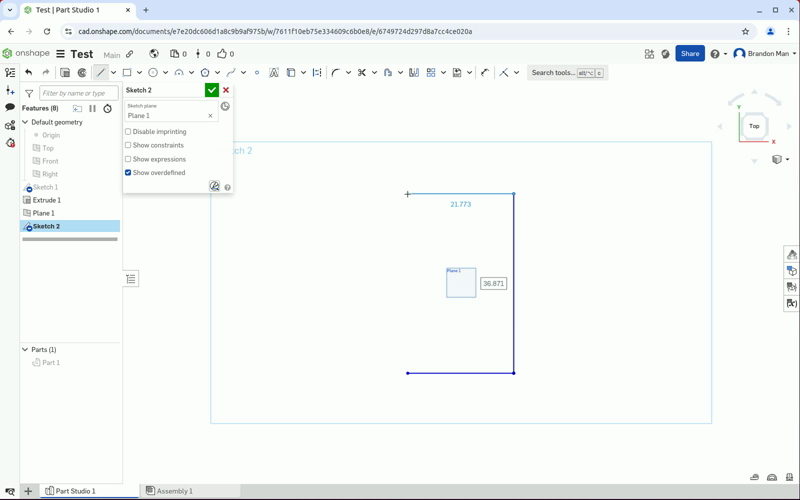
key_up(shift)
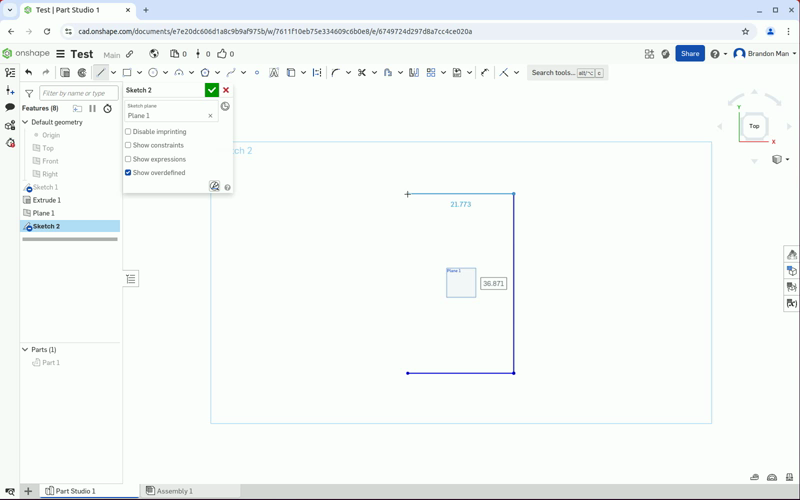
key_down(shift)
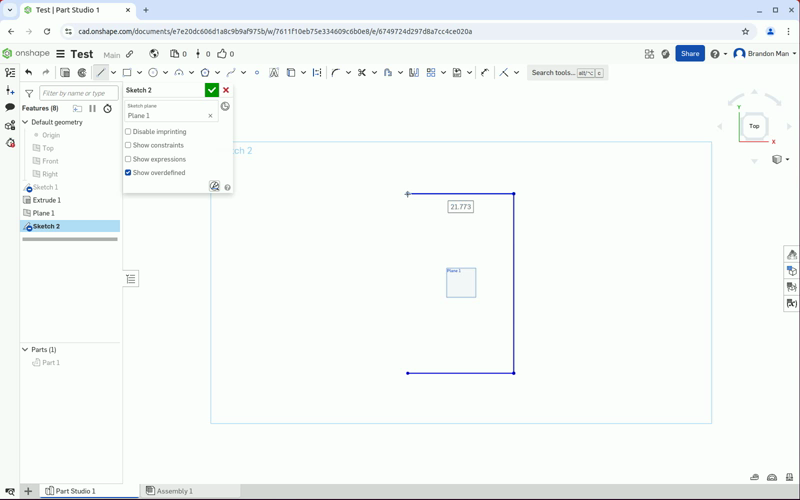
mouse_move(407, 373)
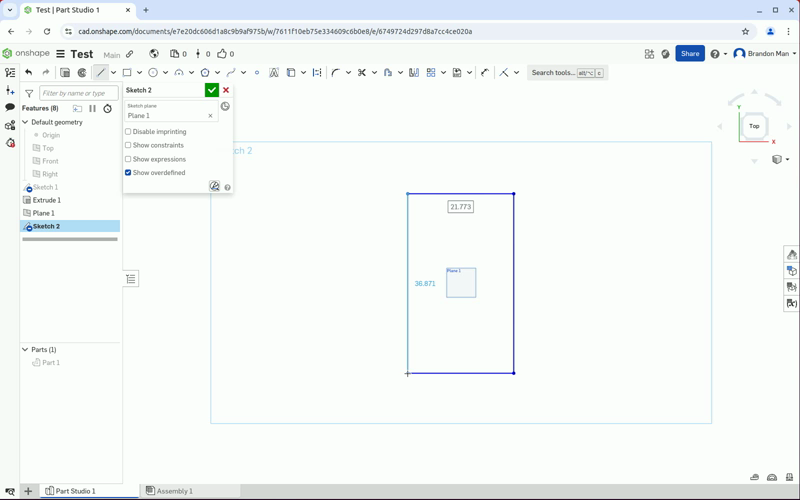
key_up(shift)
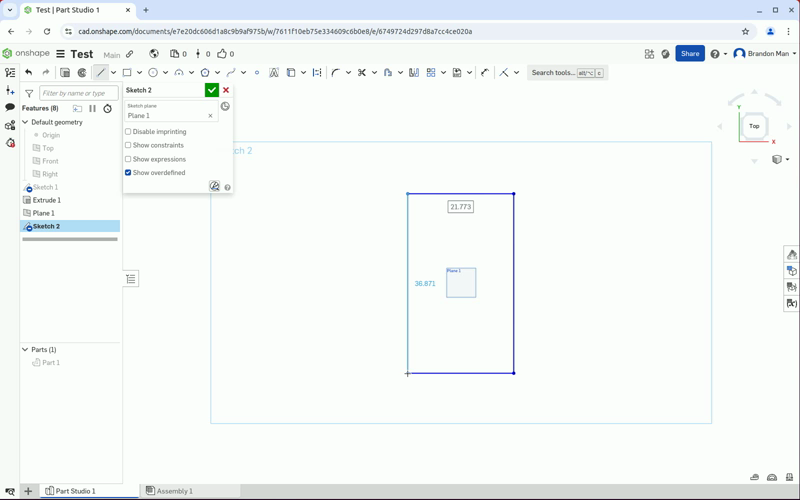
click(407, 373)
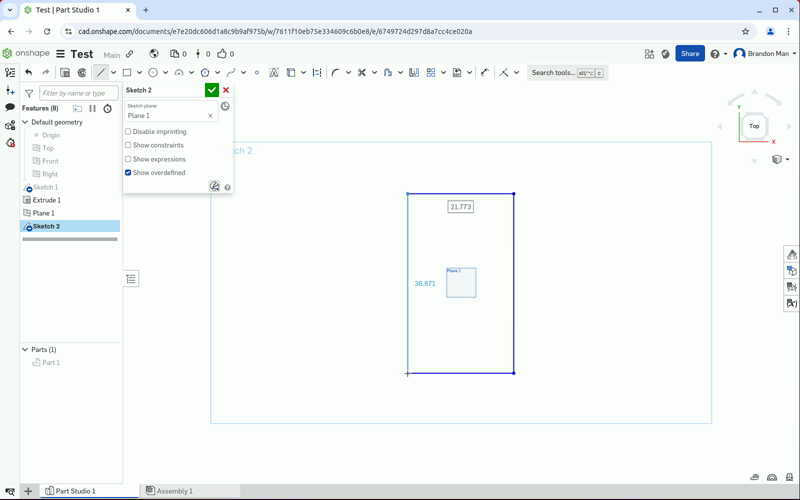
key(esc)
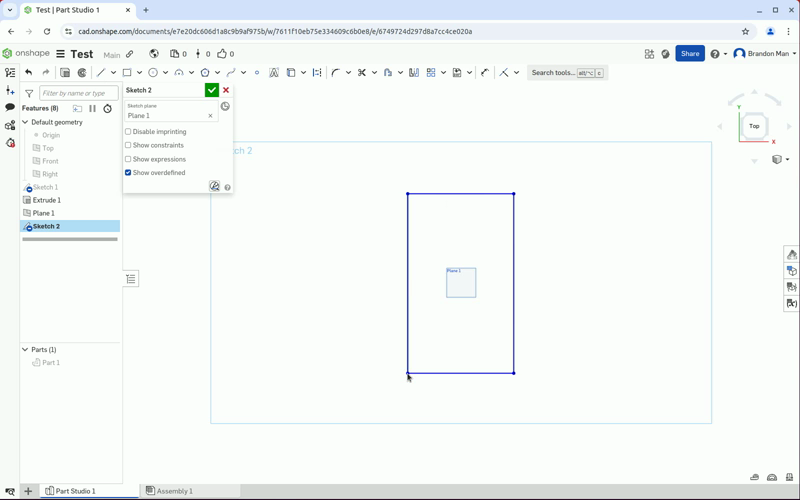
mouse_move(435, 221)
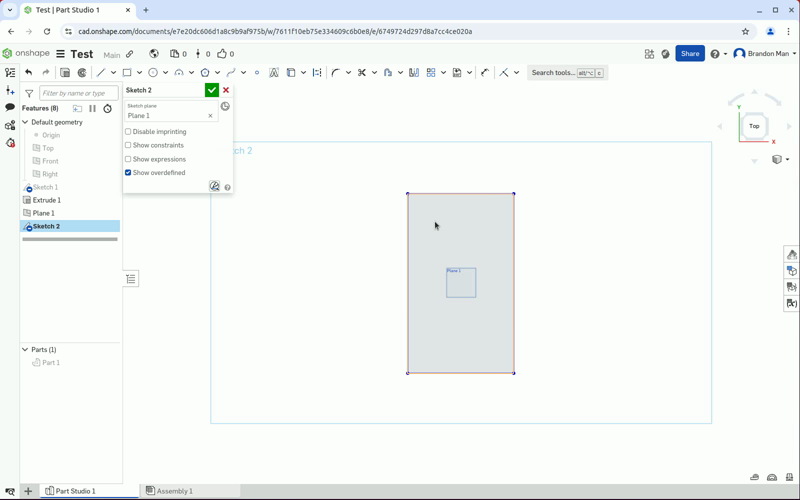
click(435, 221)
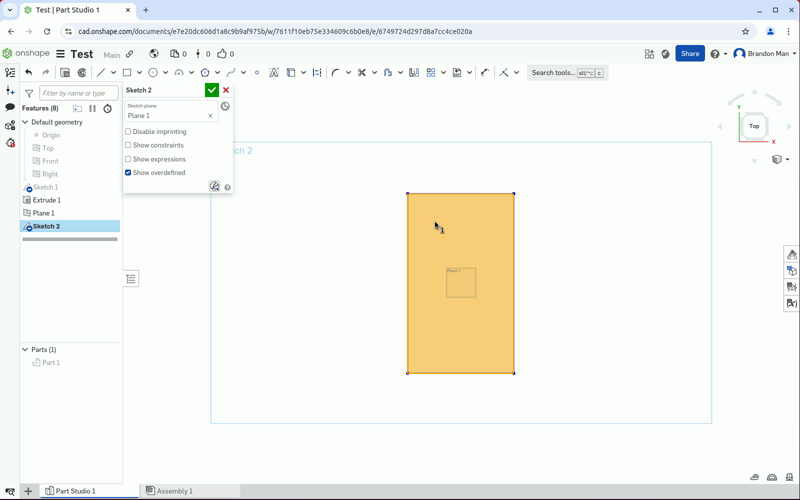
mouse_move(73, 352)
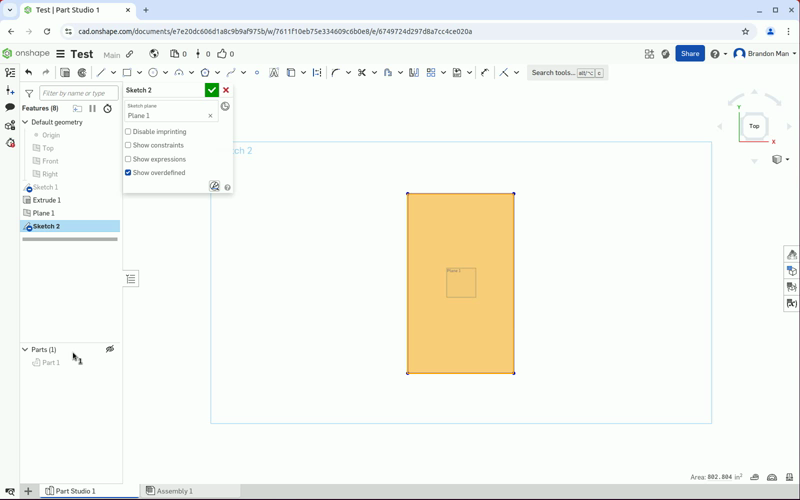
key(shift+y)
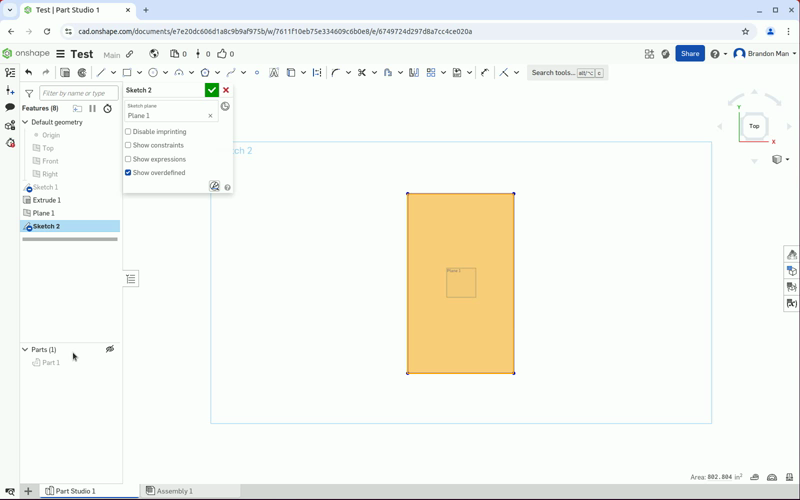
key(shift+e)
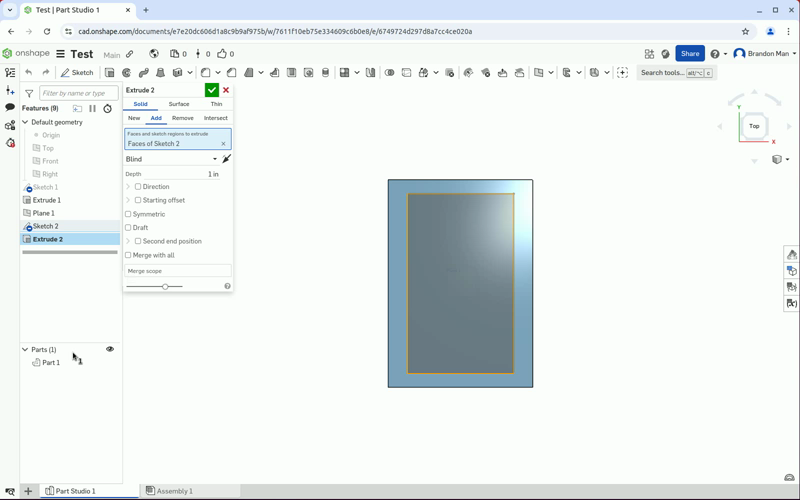
mouse_move(143, 106)
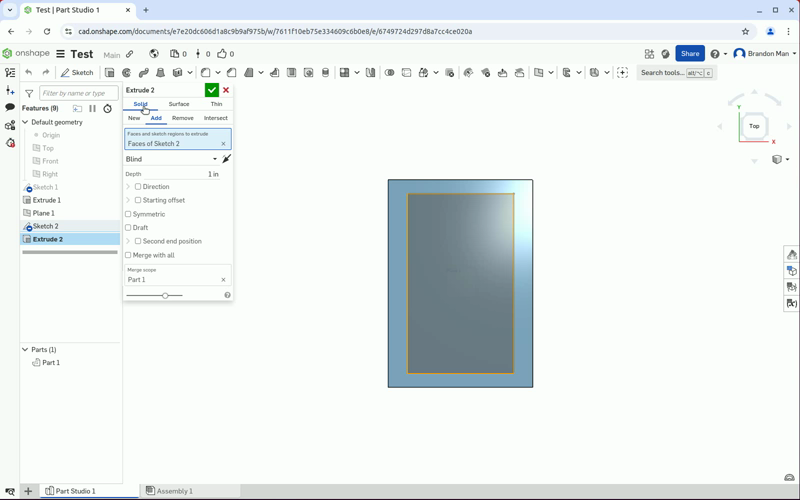
click(143, 106)
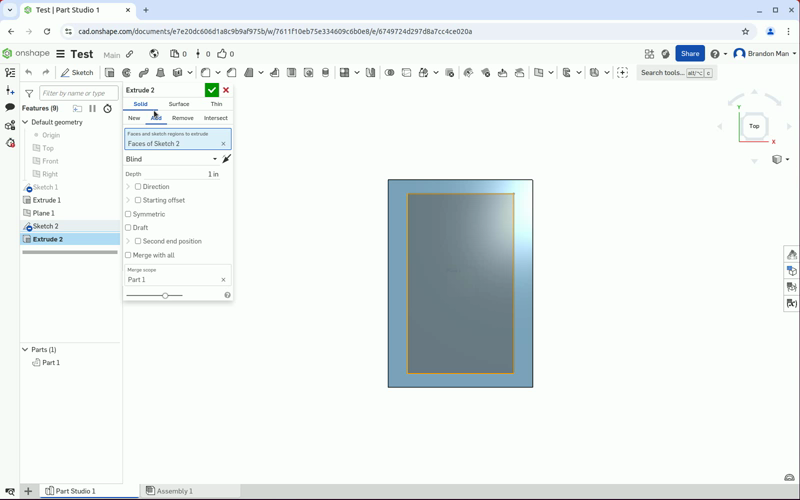
mouse_move(186, 120)
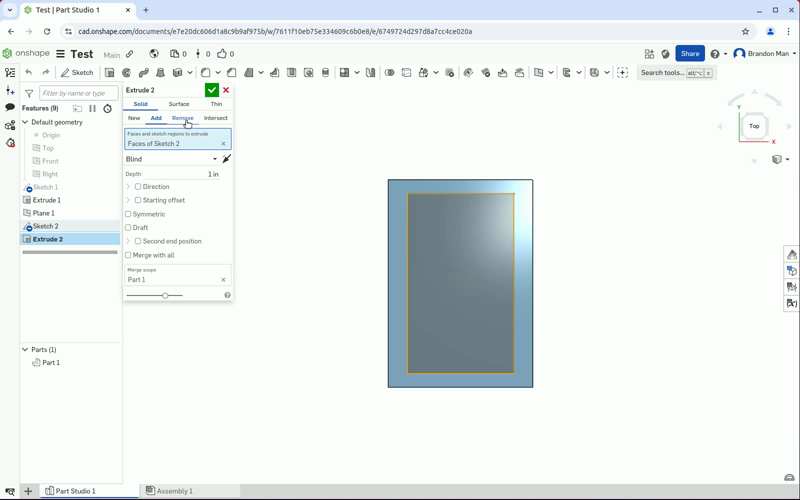
click(186, 120)
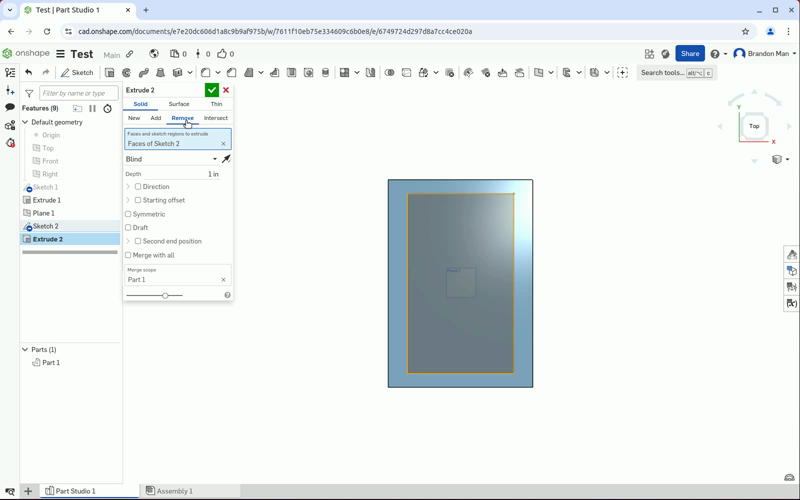
key(tab, 4)
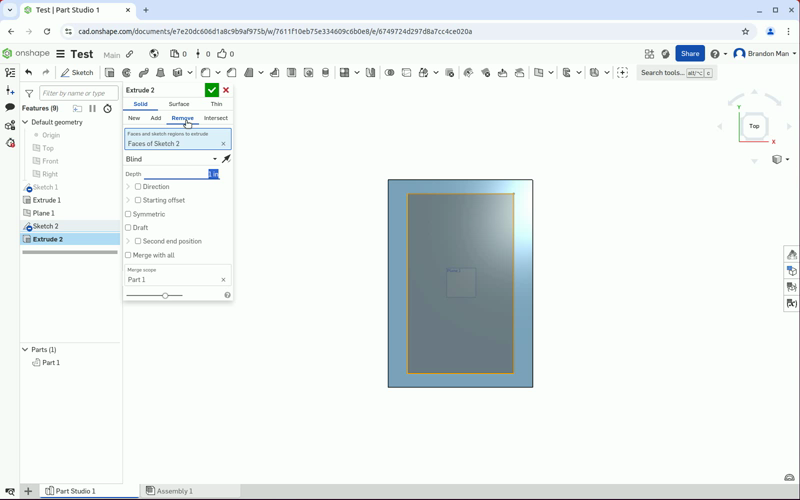
text(19.257)
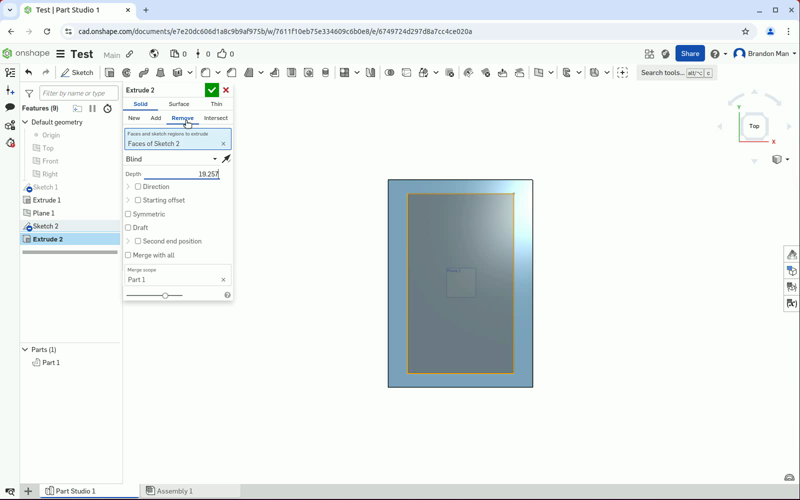
key(tab, 6)
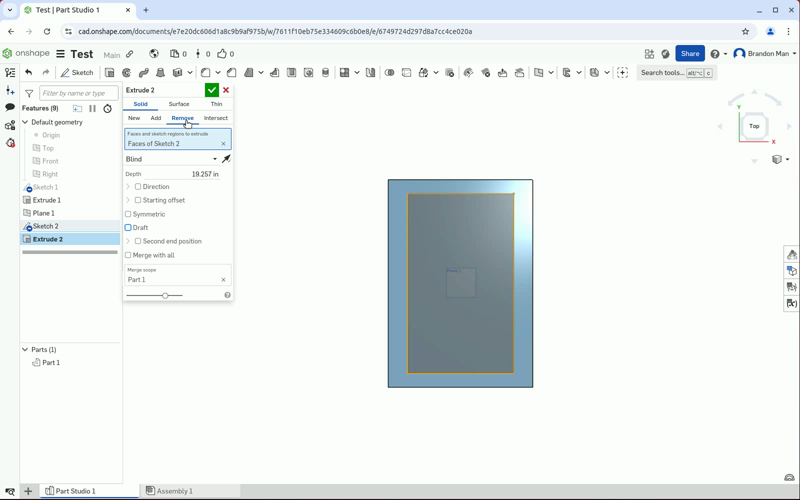
key(space)
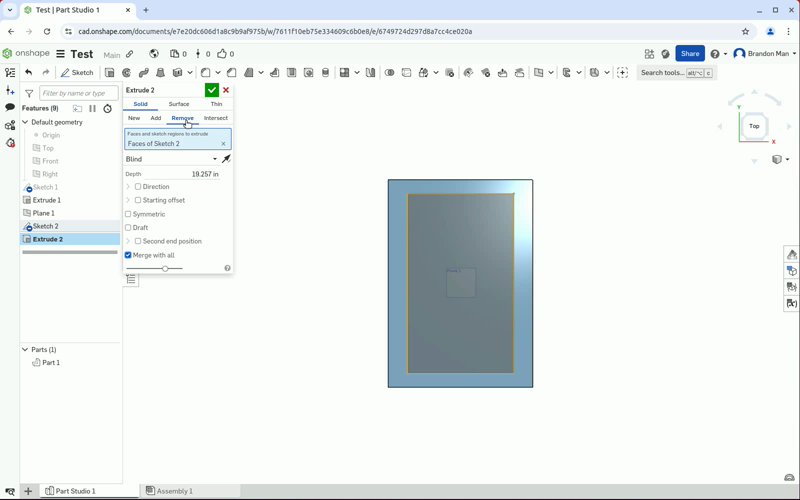
key(enter)
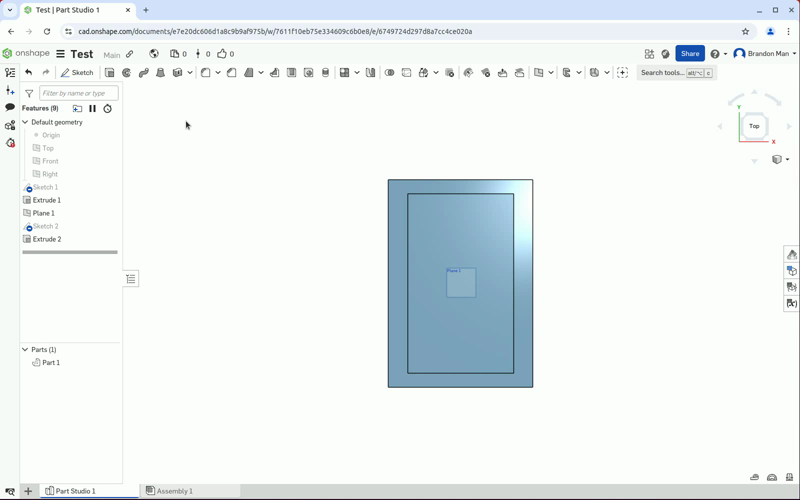
key(shift+h)
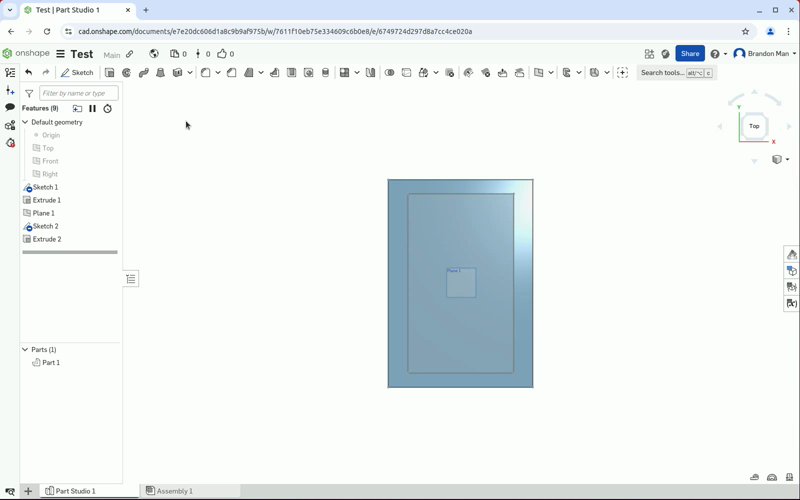
key(shift+h)
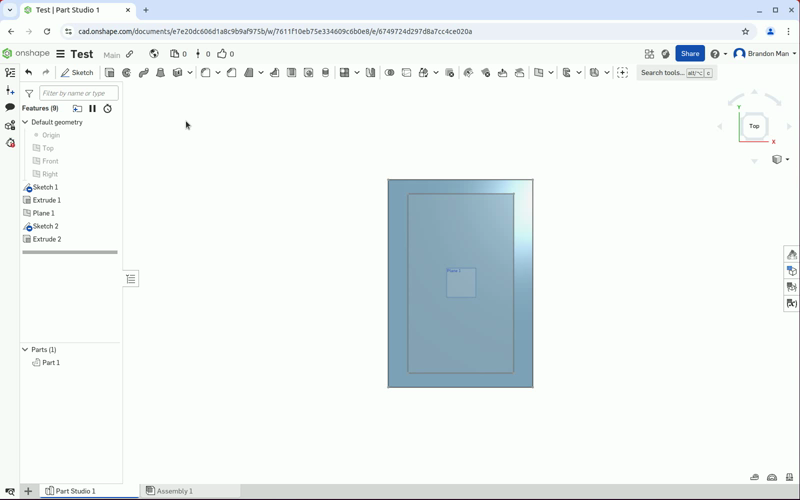
key(shift+7)
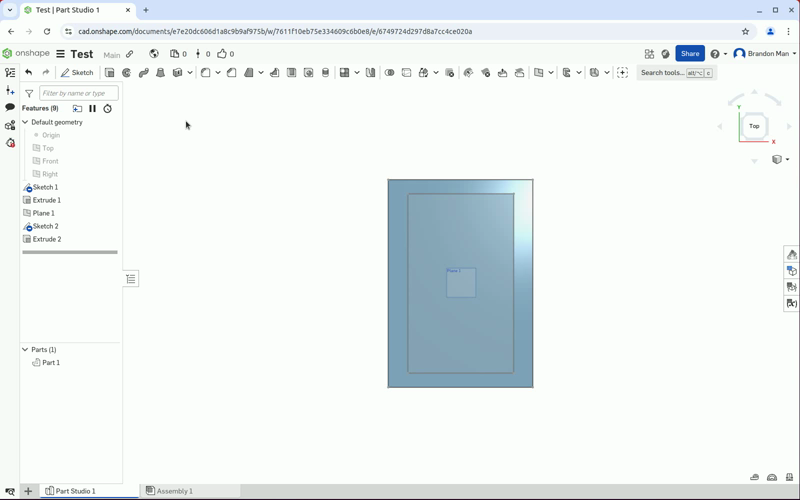
key(up, 3)
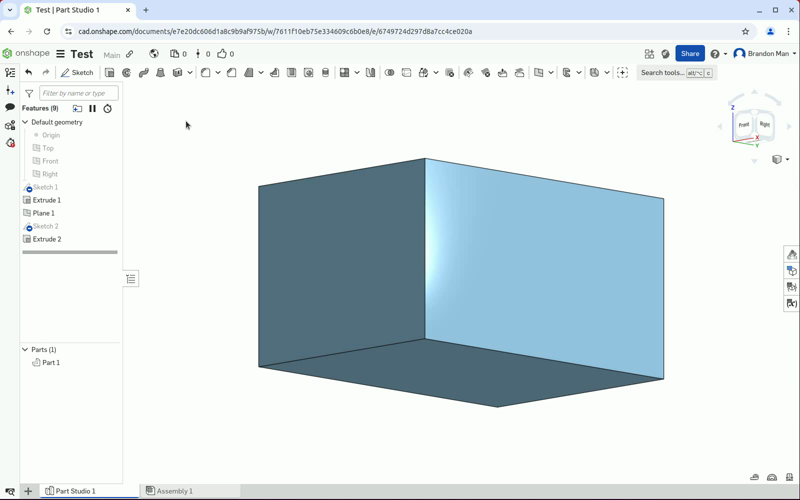
key(left, 3)
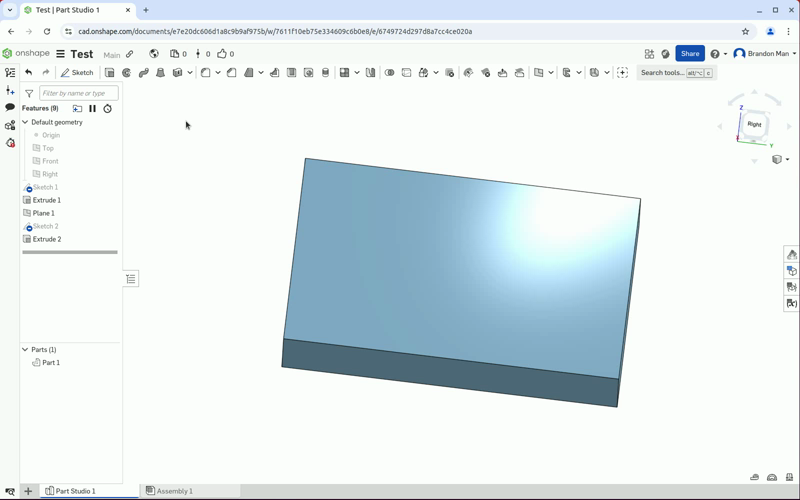
key(right, 3)
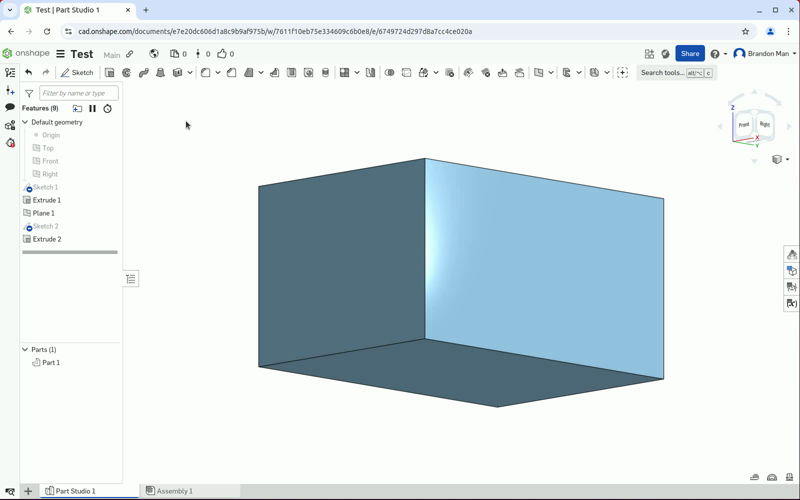
key(down, 3)
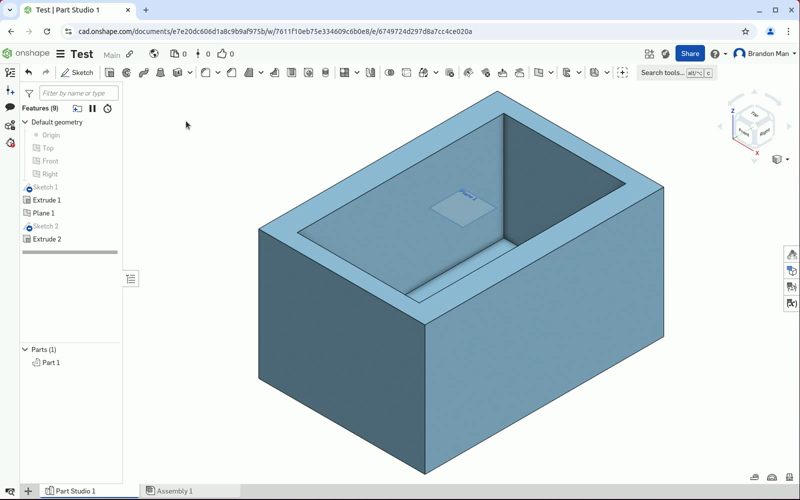
mouse_move(73, 189)
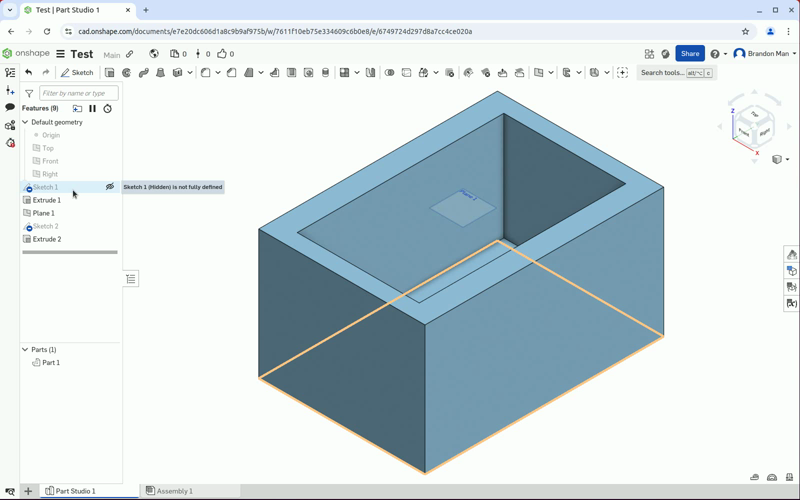
click(73, 189)